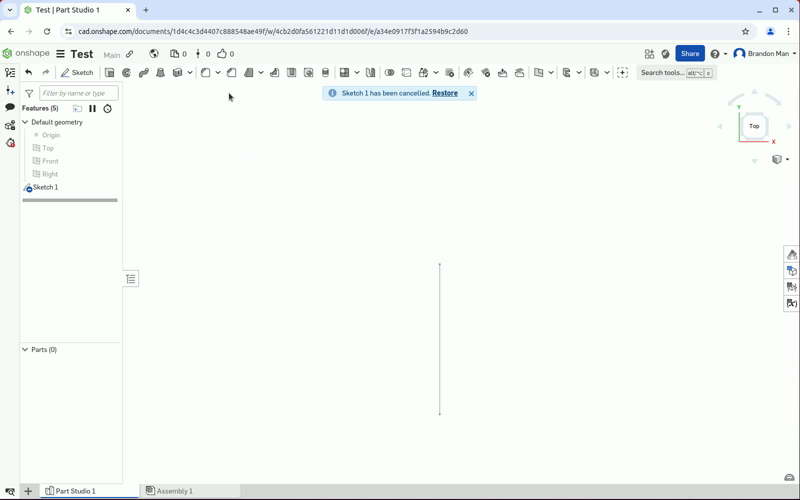
key(shift+h)
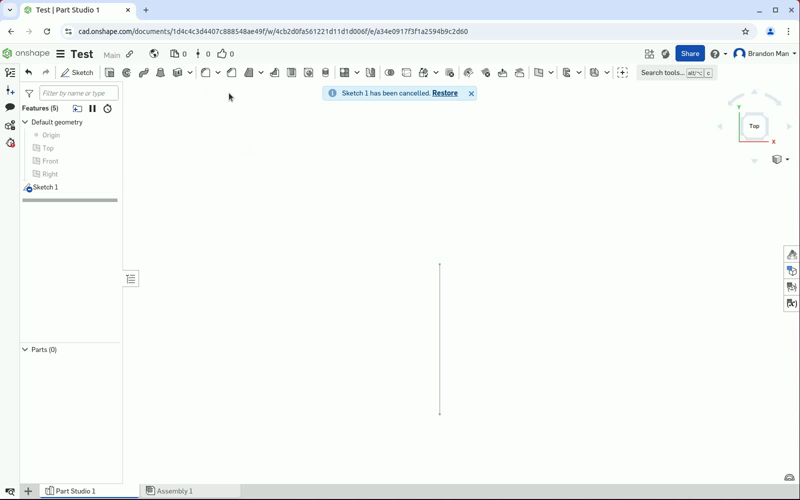
key(shift+s)
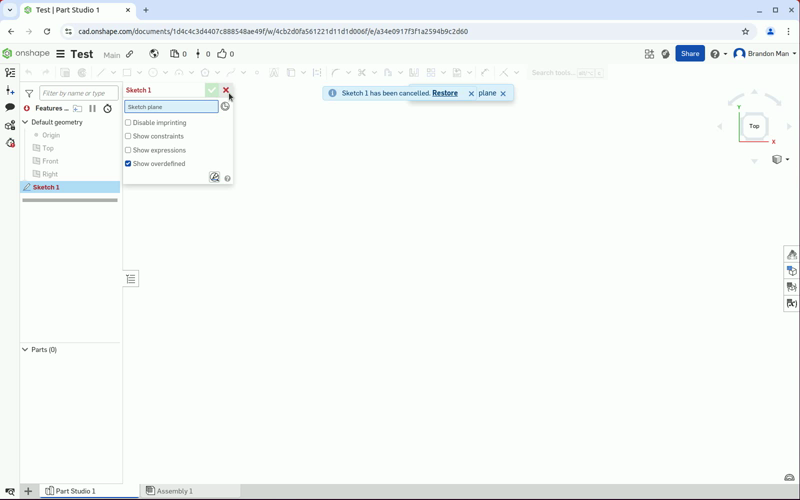
mouse_move(73, 150)
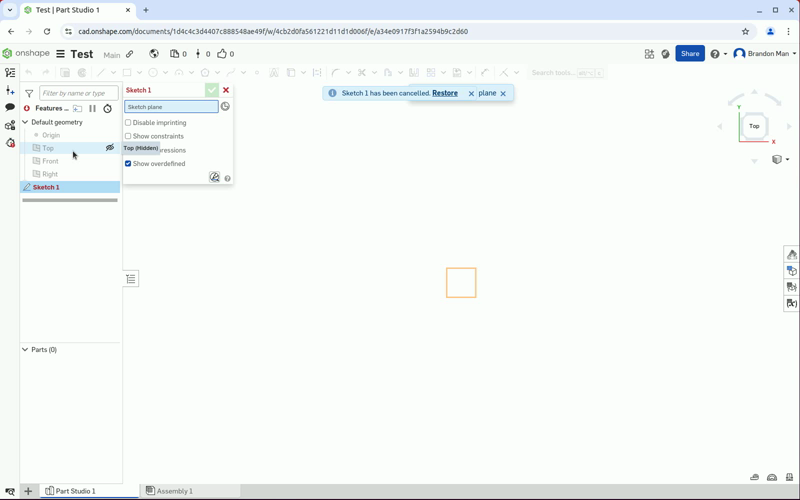
click(73, 150)
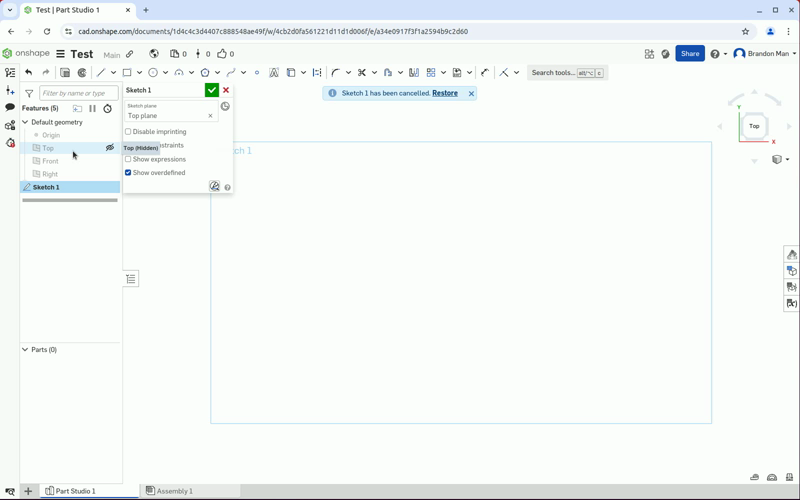
mouse_move(73, 352)
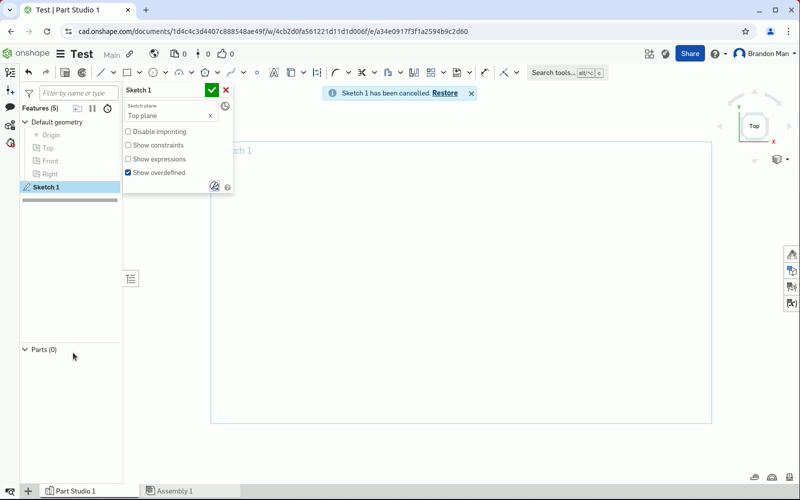
key(y)
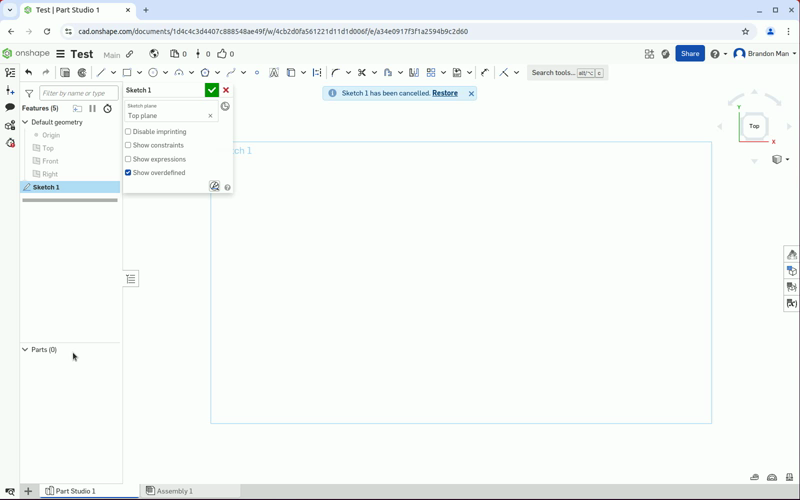
key(c)
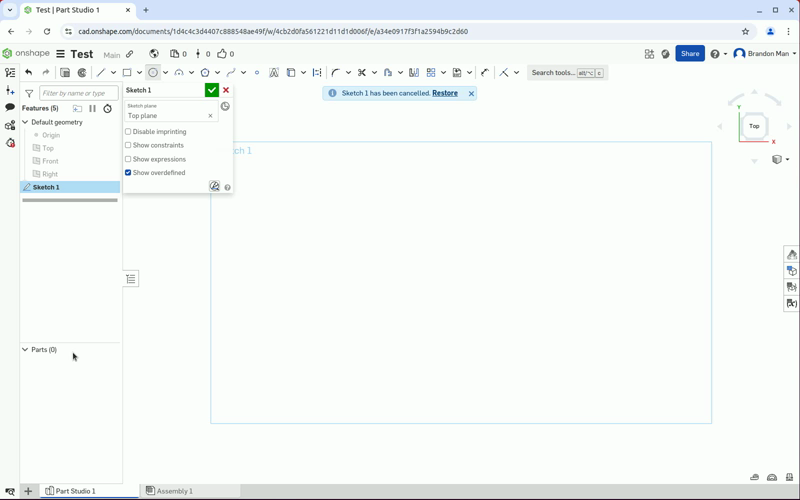
key_down(shift)
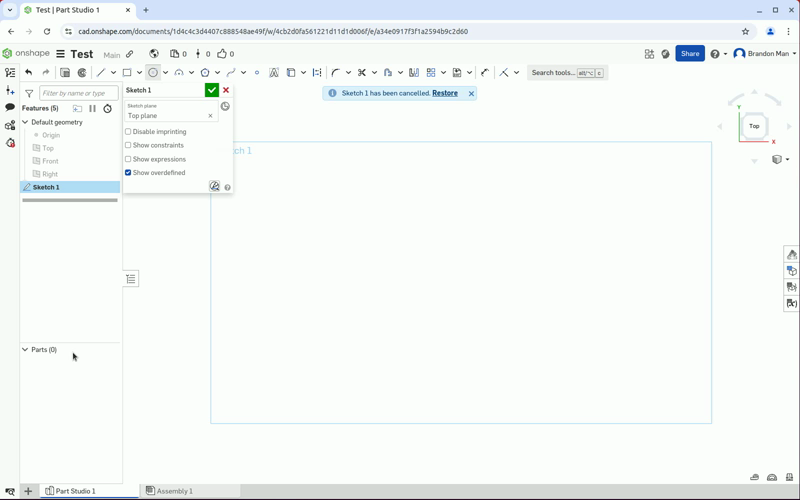
mouse_move(461, 282)
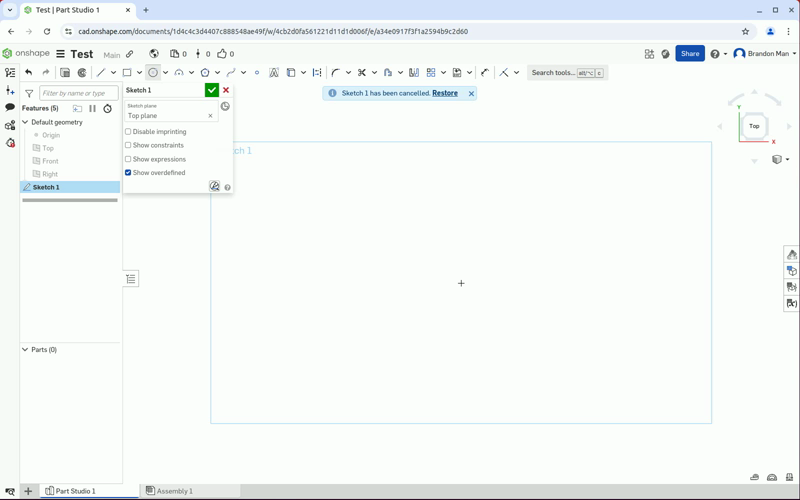
click(461, 282)
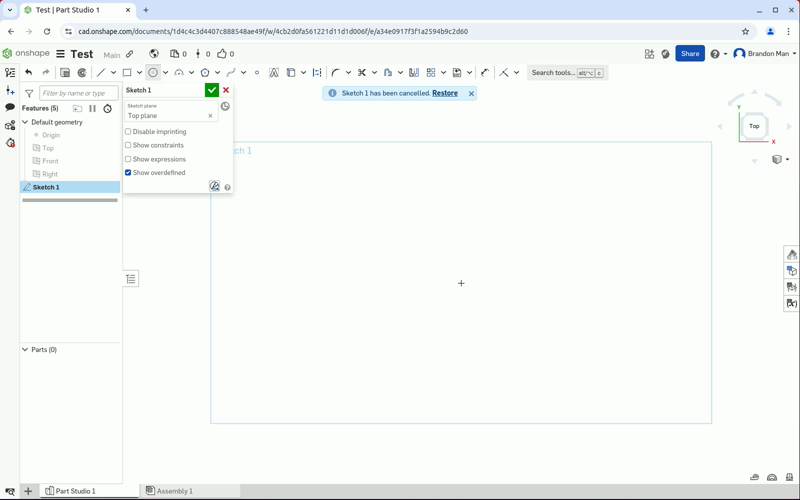
key_up(shift)
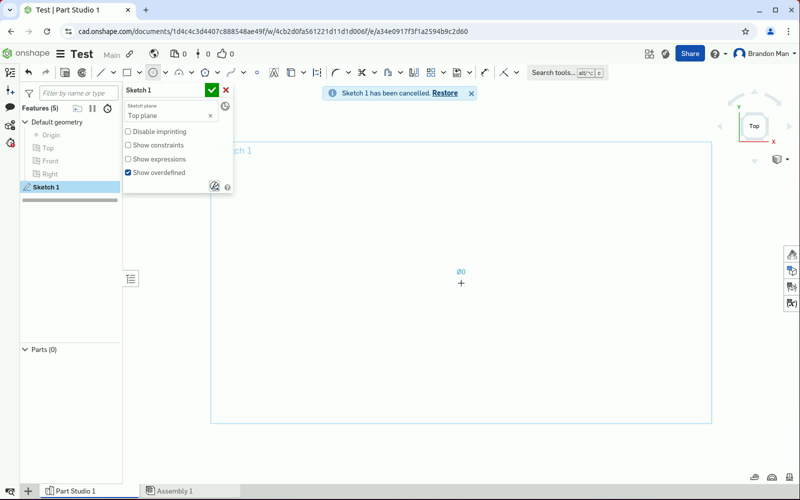
mouse_move(511, 282)
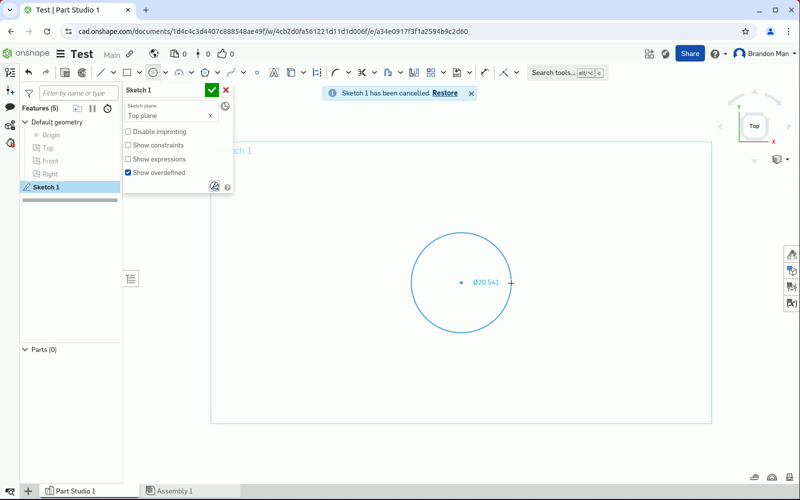
click(511, 282)
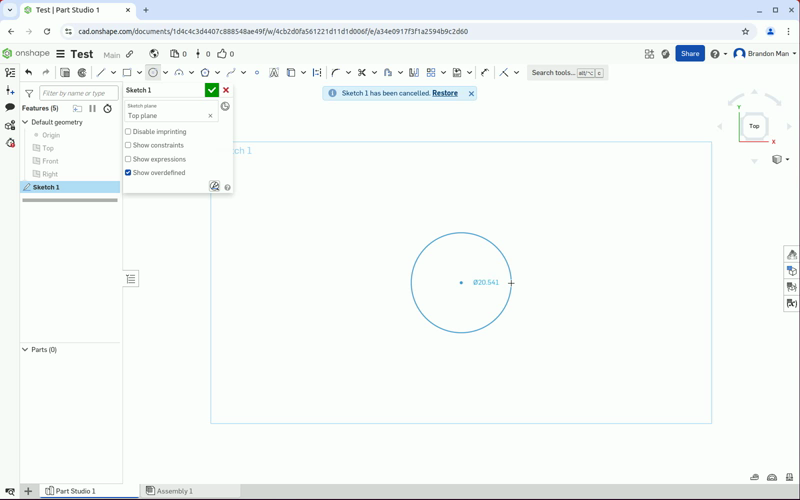
key(esc)
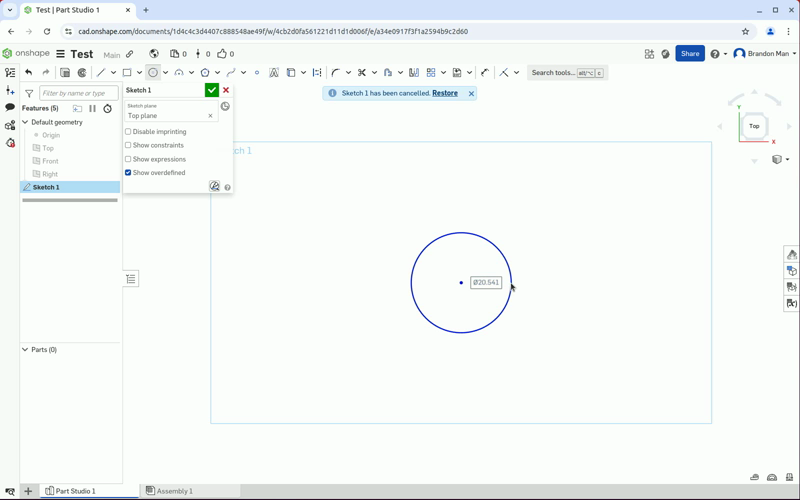
key(c)
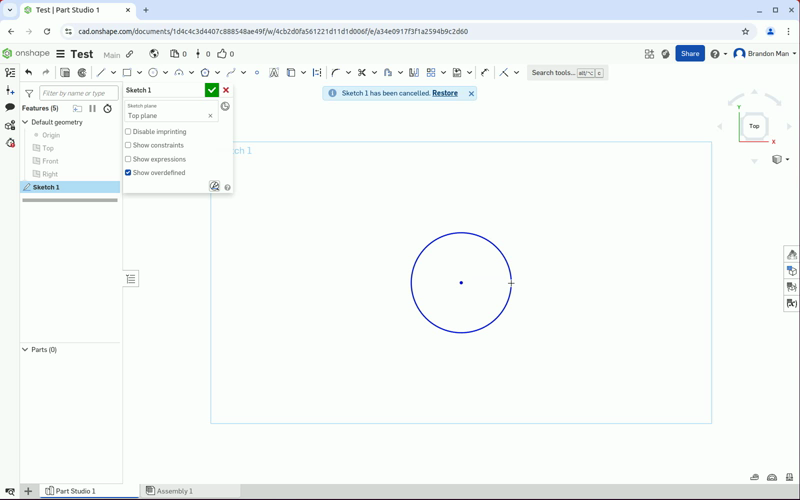
key_down(shift)
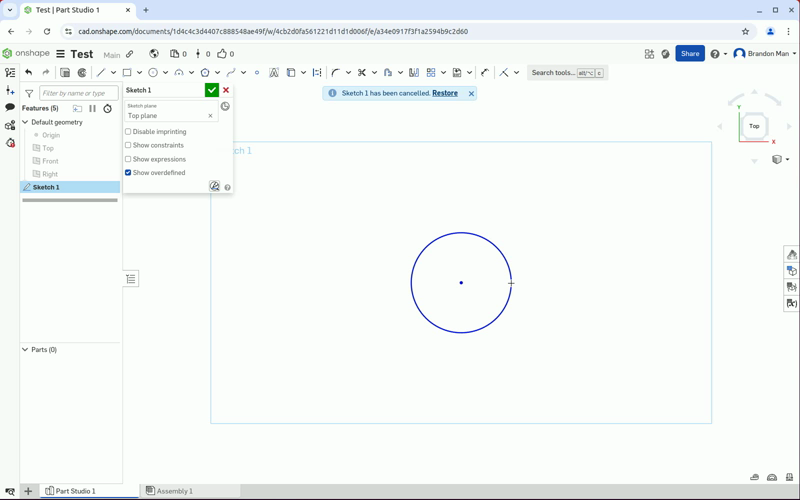
mouse_move(461, 282)
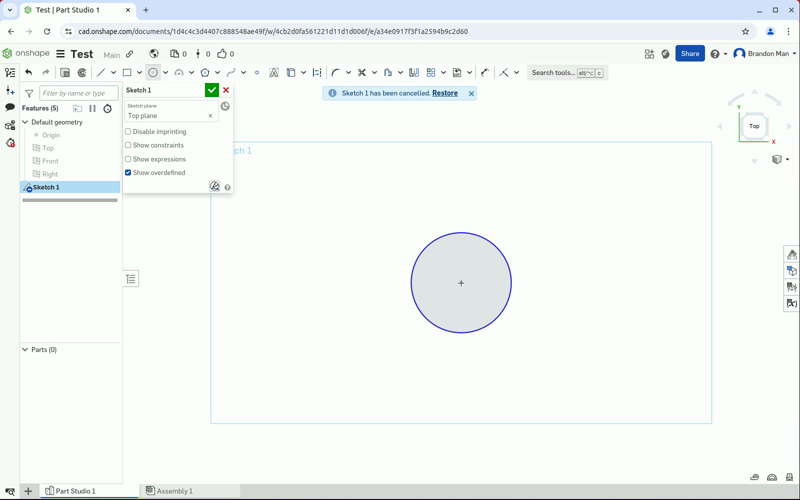
click(461, 282)
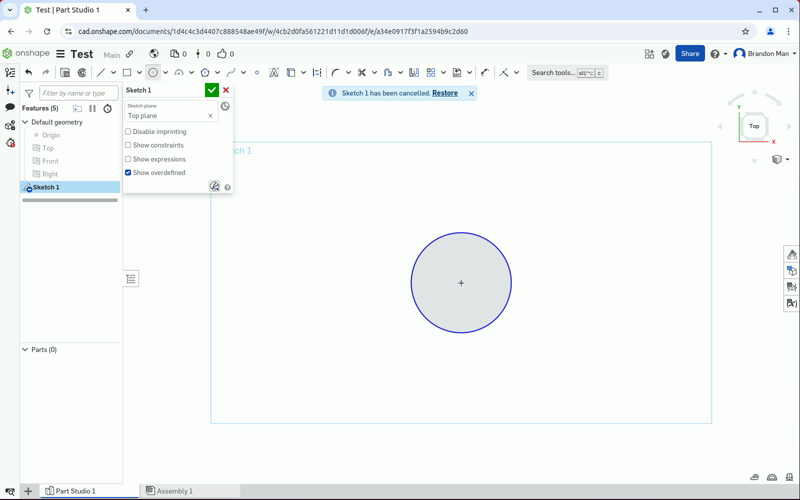
key_up(shift)
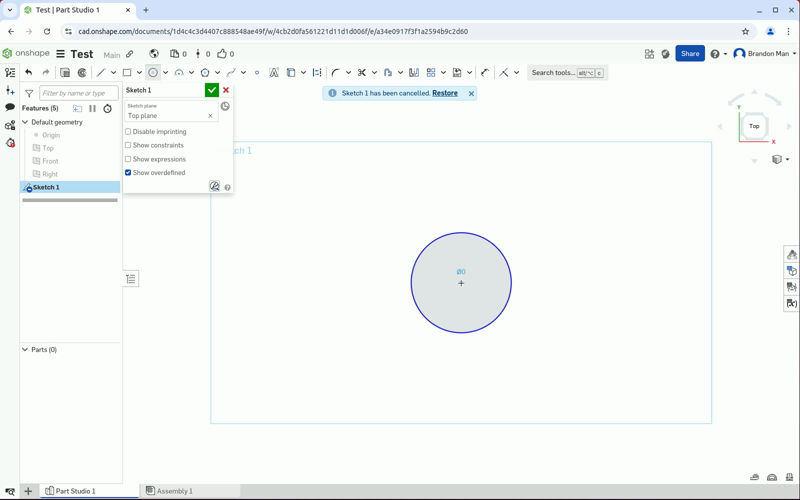
mouse_move(499, 282)
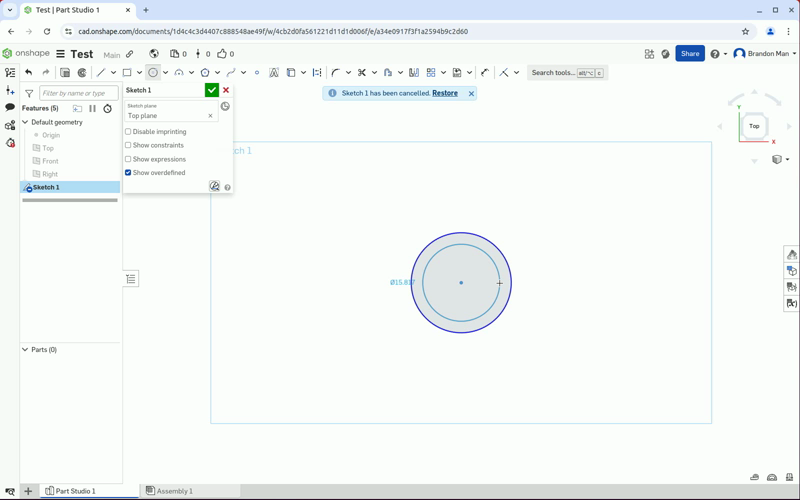
click(499, 282)
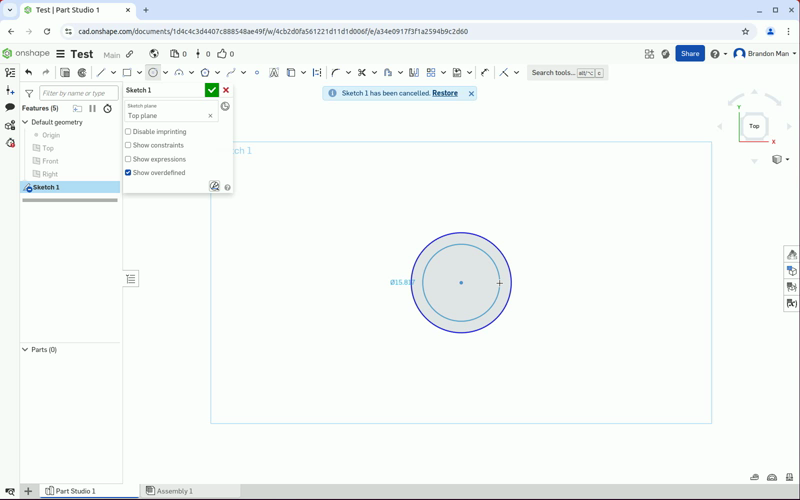
key(esc)
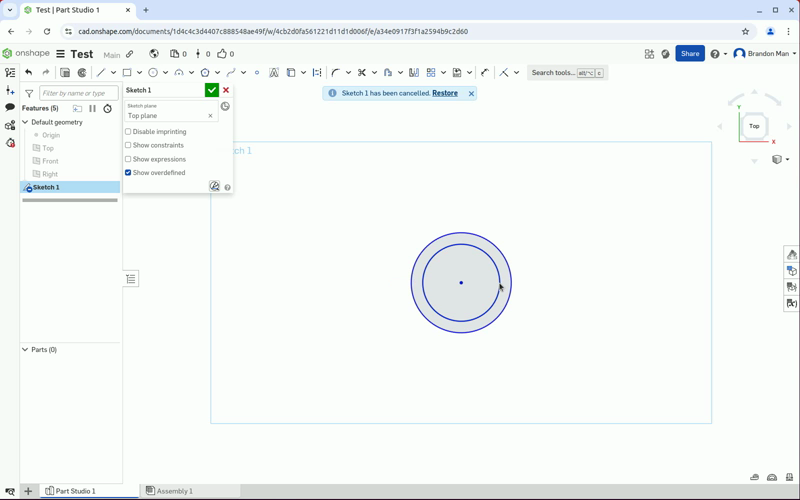
mouse_move(490, 246)
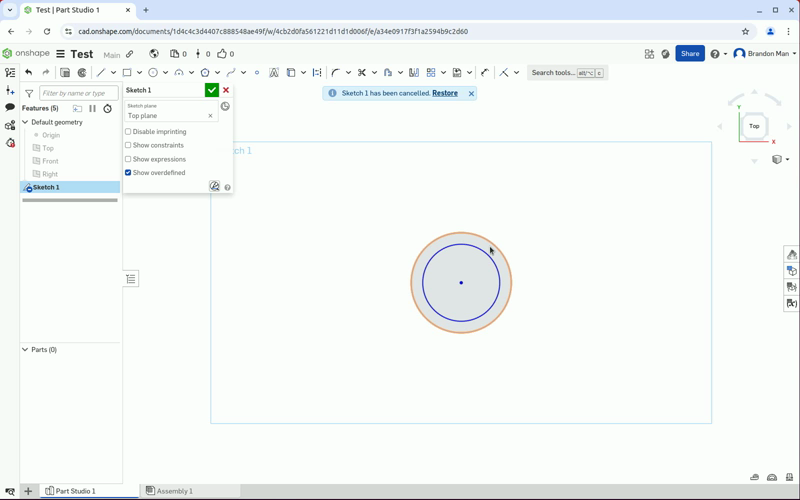
click(490, 246)
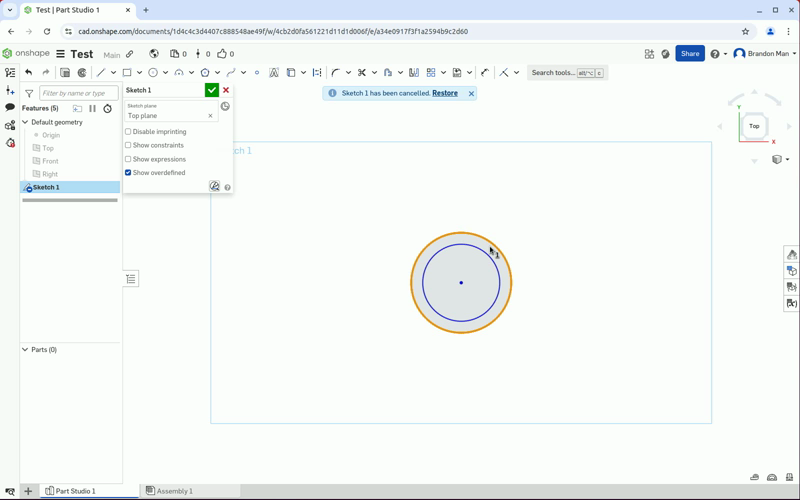
mouse_move(73, 352)
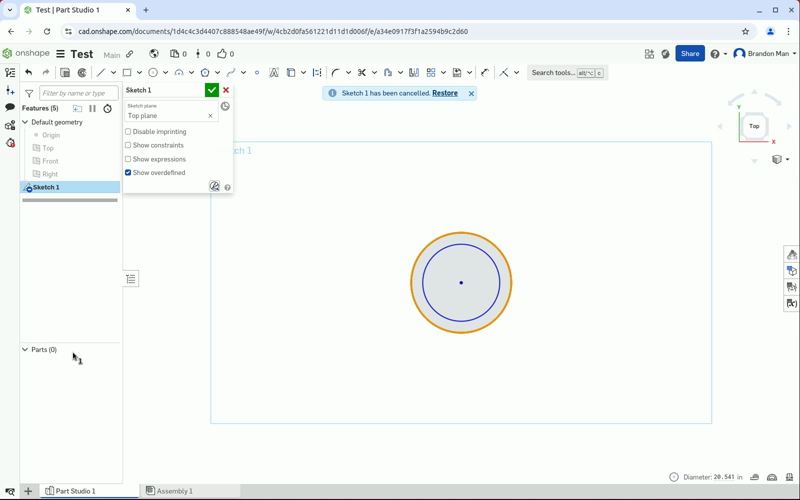
key(shift+y)
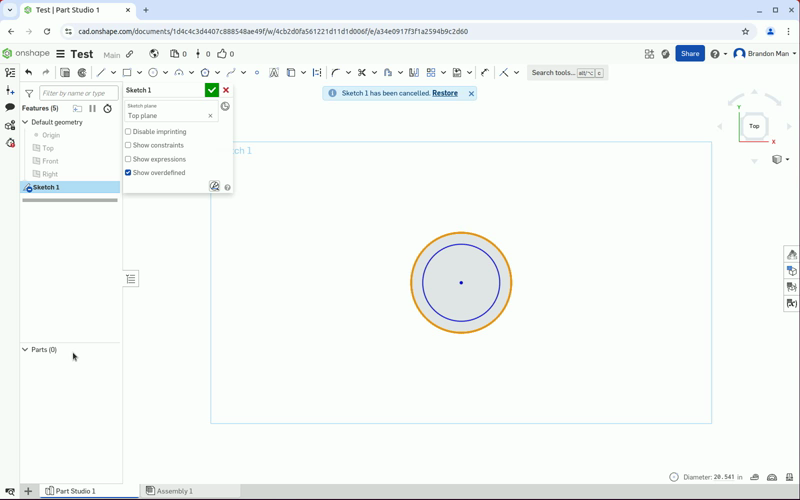
key(shift+e)
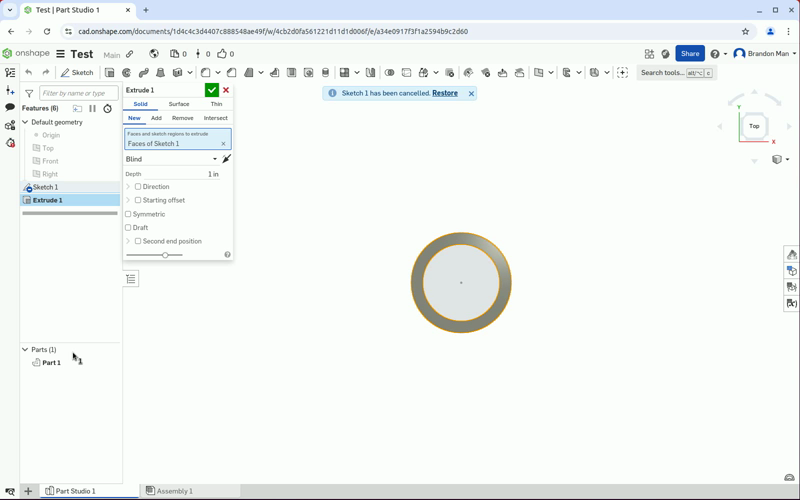
mouse_move(143, 106)
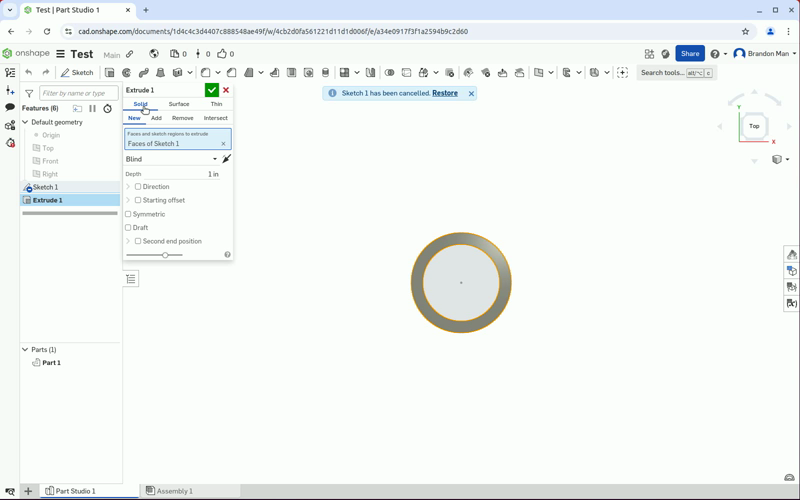
click(143, 106)
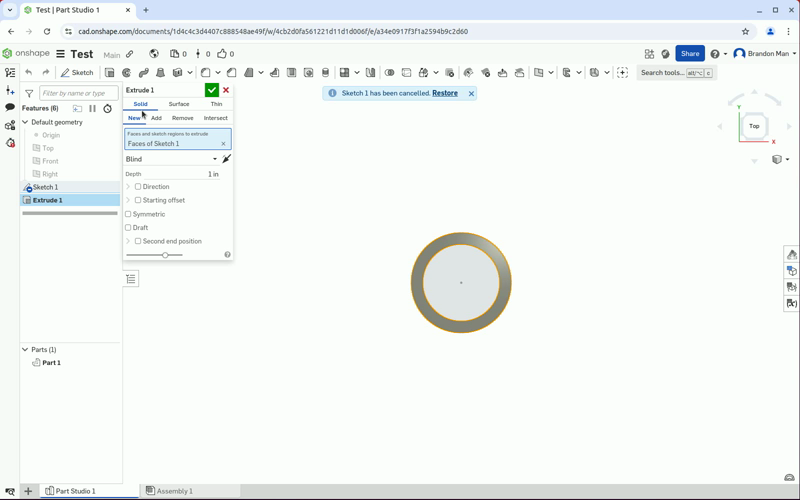
mouse_move(137, 120)
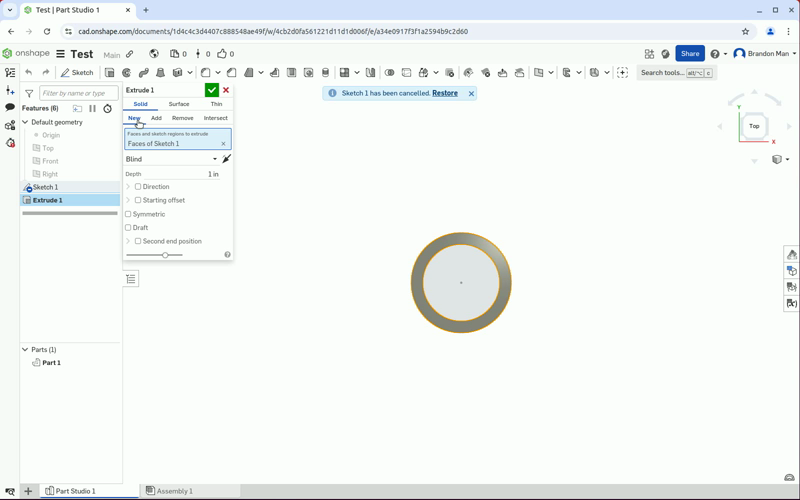
click(137, 120)
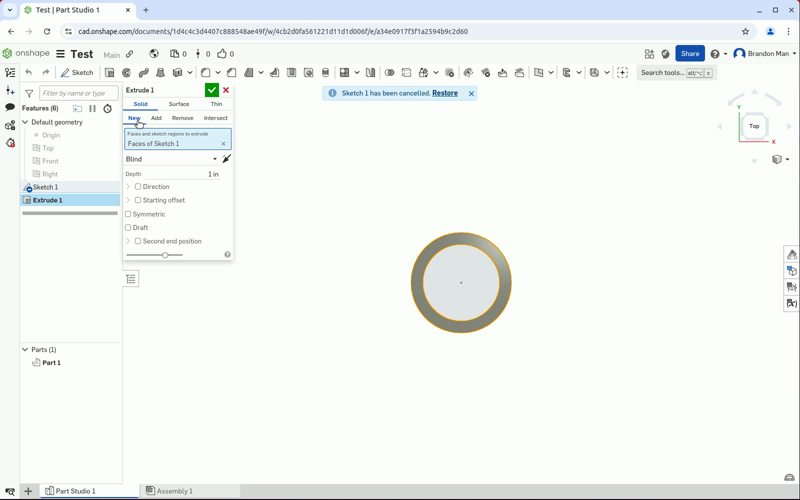
key(tab, 4)
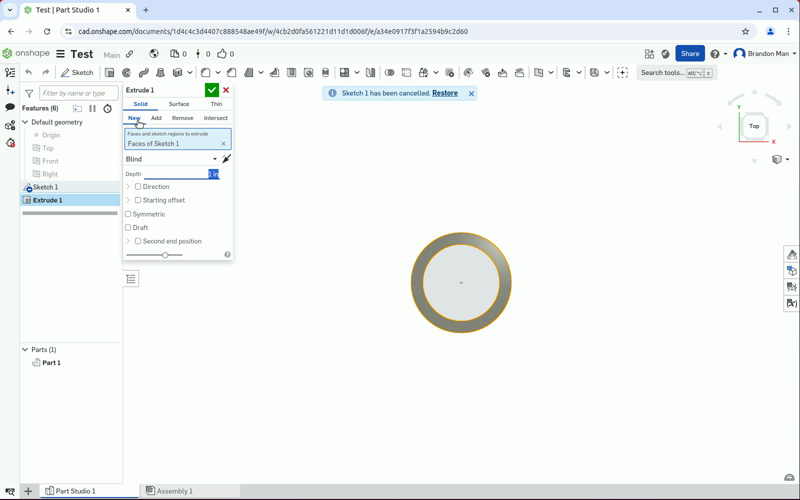
text(2.407)
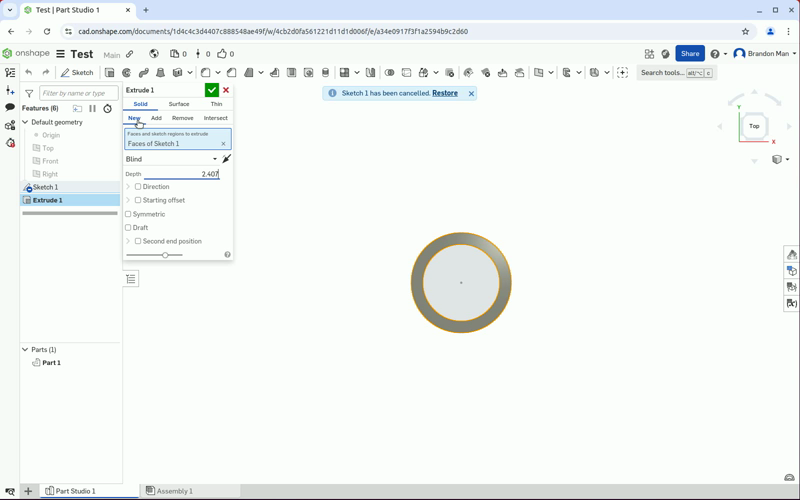
key(enter)
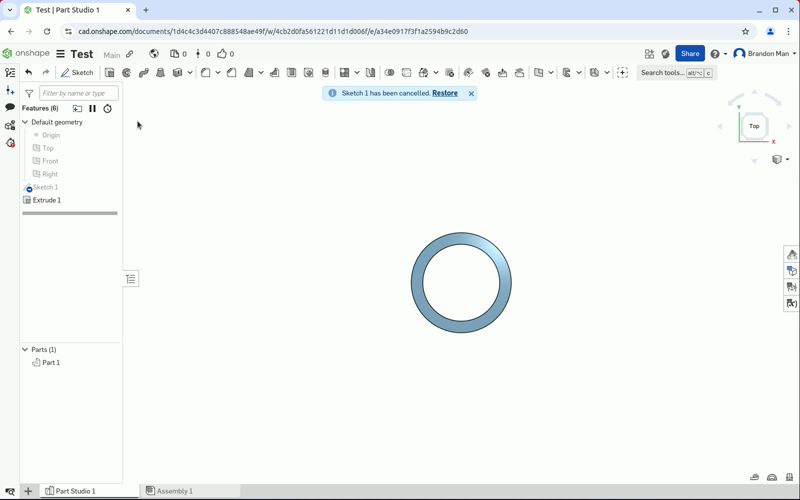
key(shift+h)
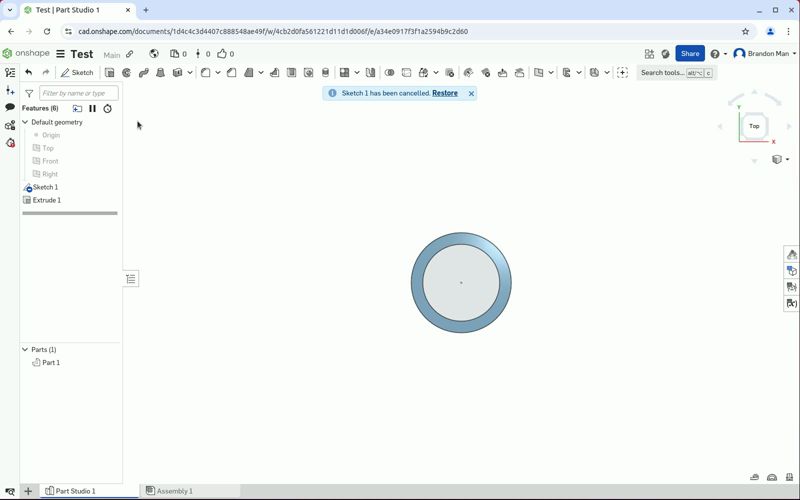
key(shift+h)
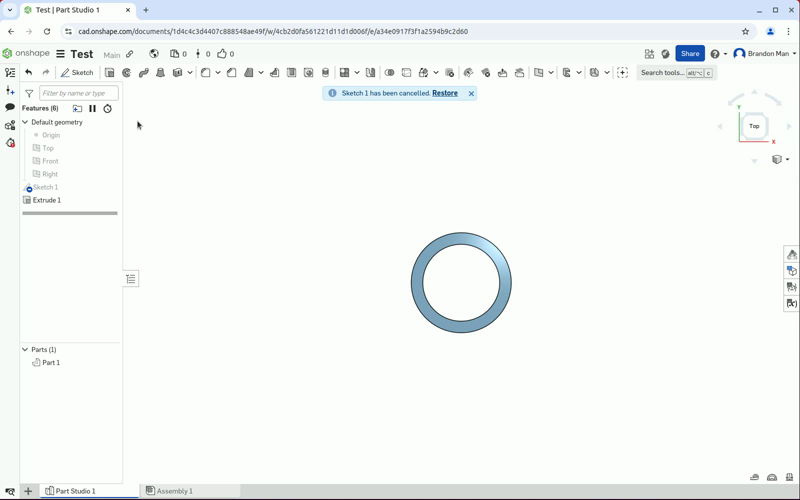
mouse_move(73, 189)
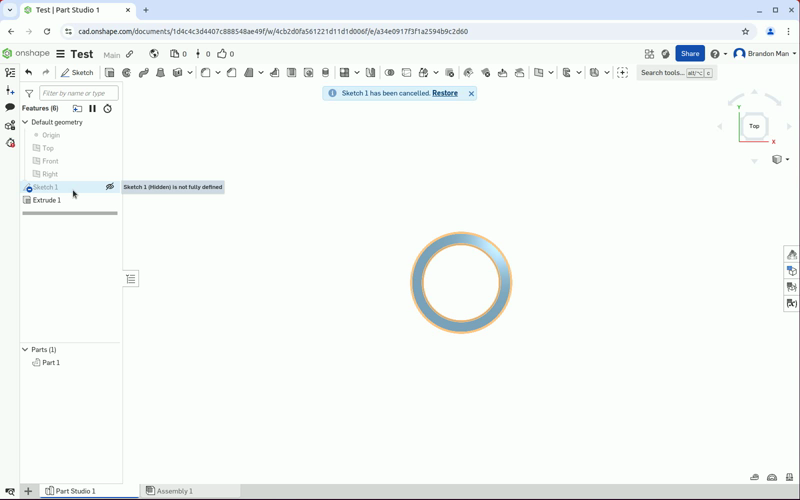
click(73, 189)
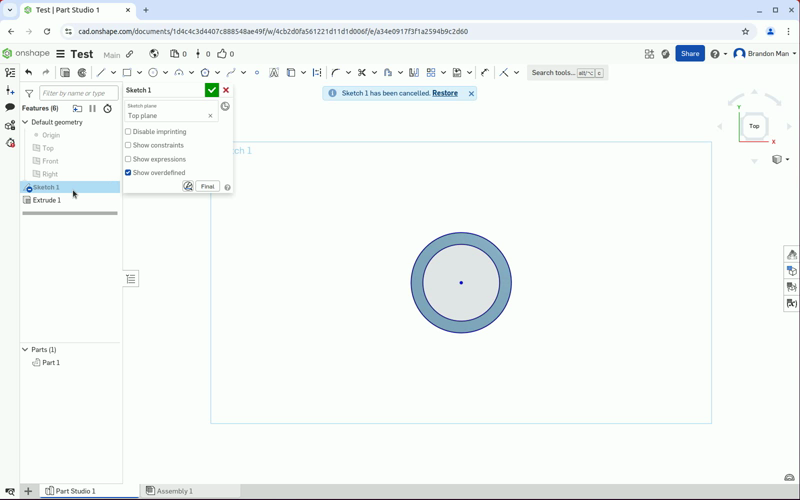
mouse_move(229, 92)
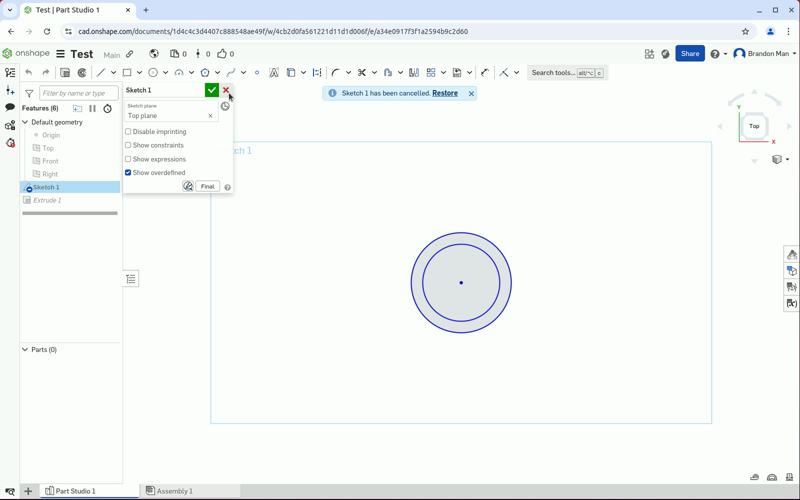
click(229, 92)
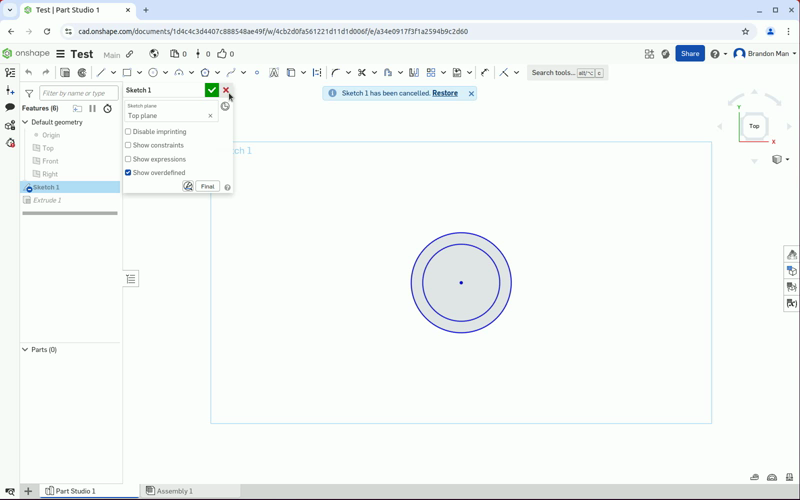
key(shift+s)
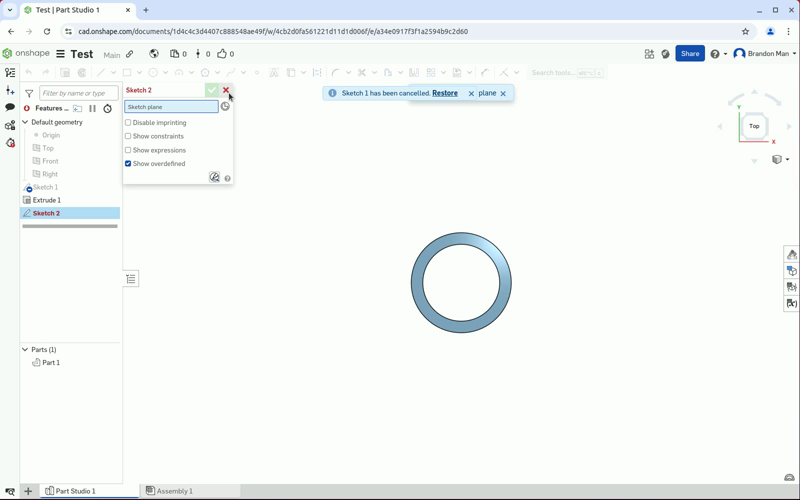
mouse_move(73, 150)
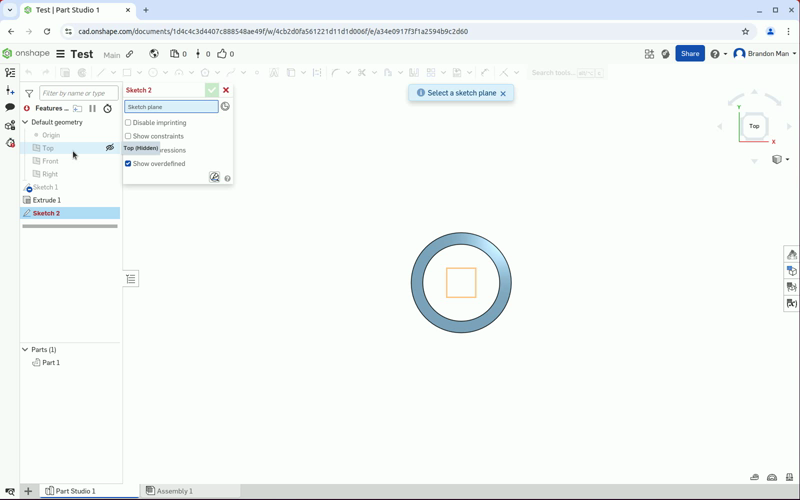
click(73, 150)
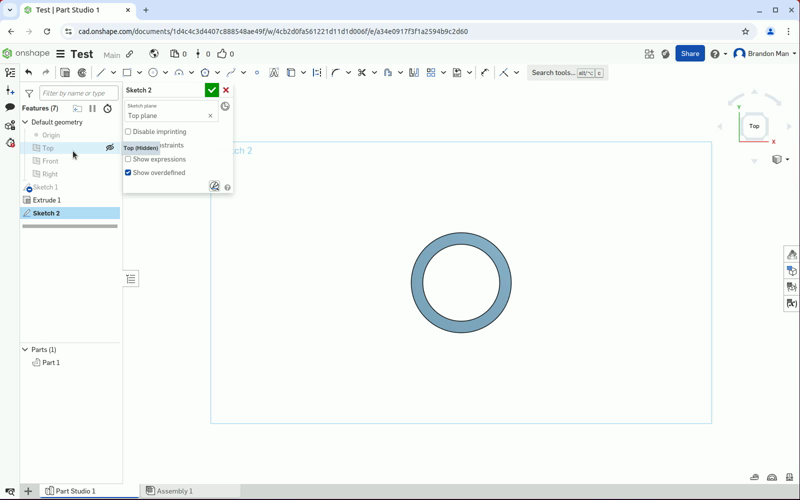
mouse_move(73, 352)
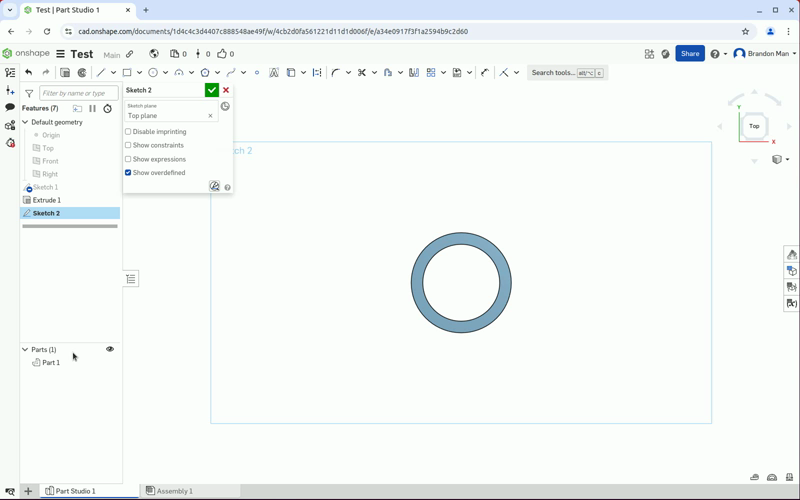
key(y)
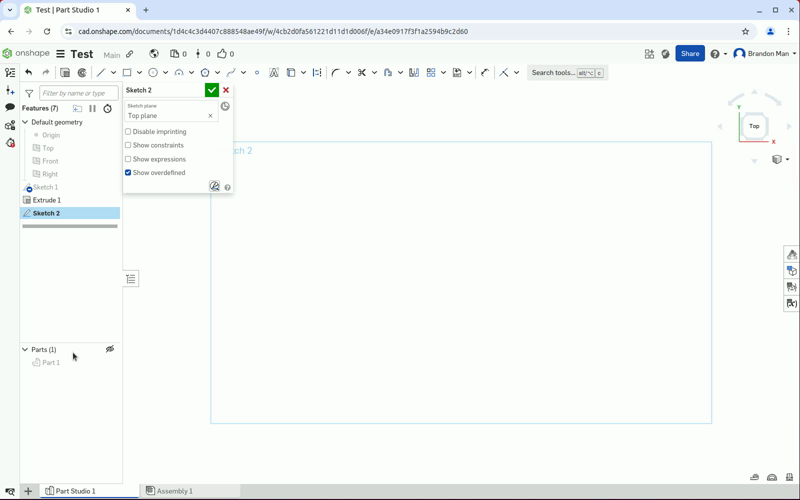
key(c)
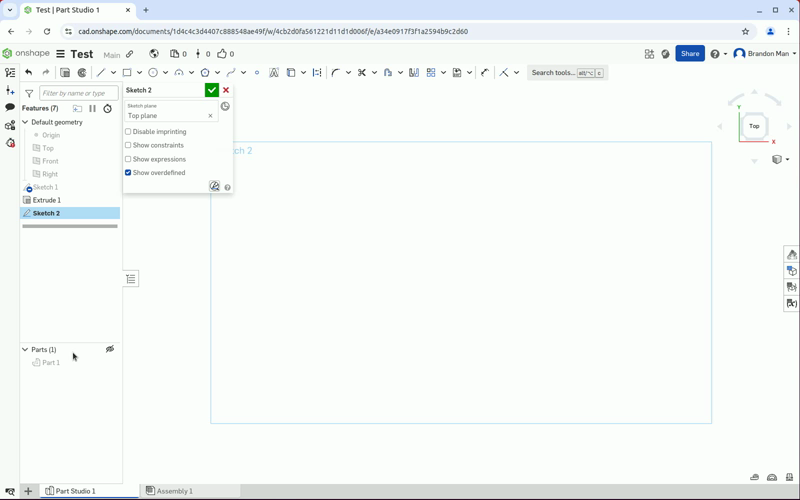
key_down(shift)
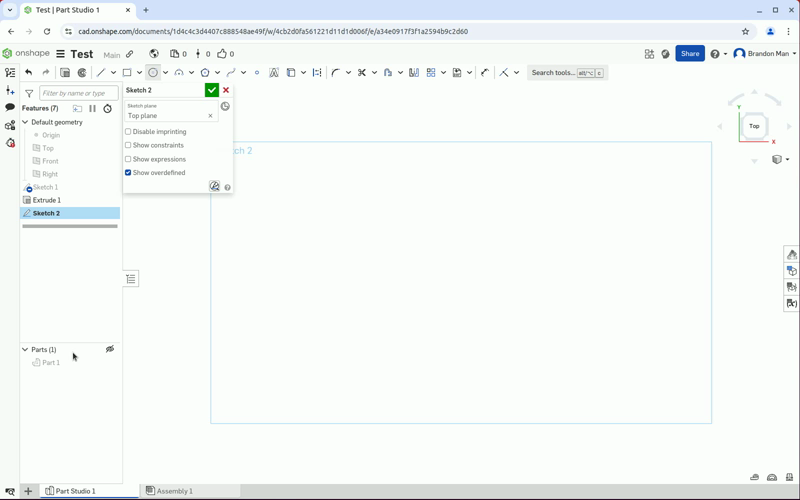
mouse_move(461, 282)
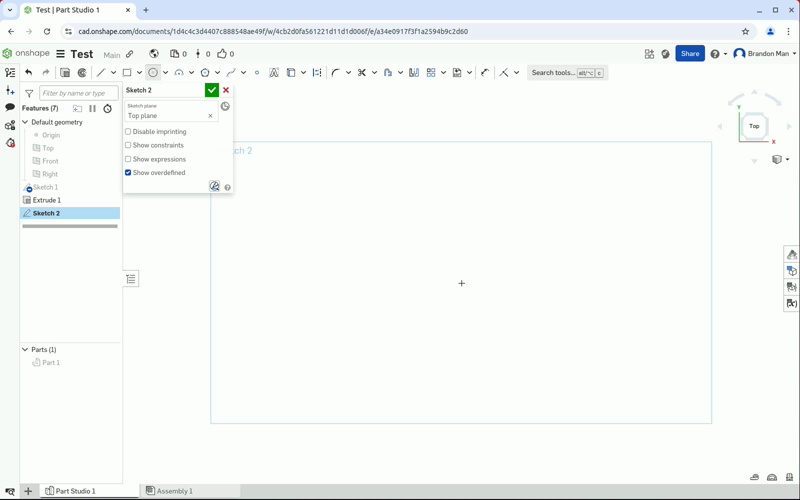
click(461, 282)
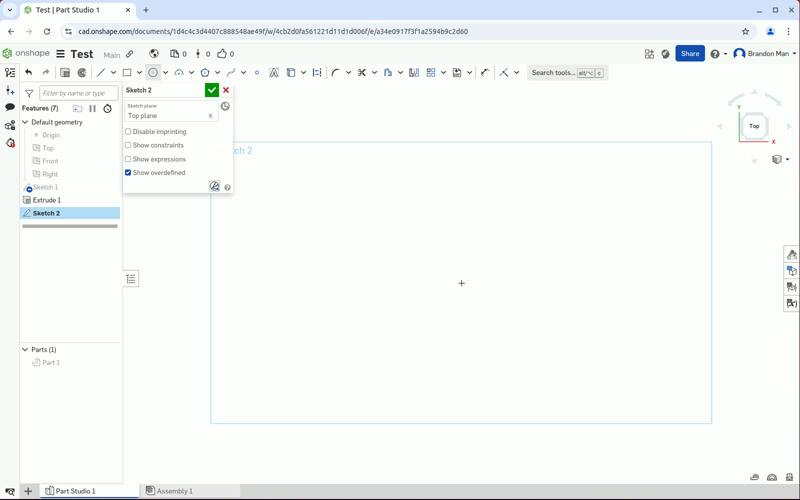
key_up(shift)
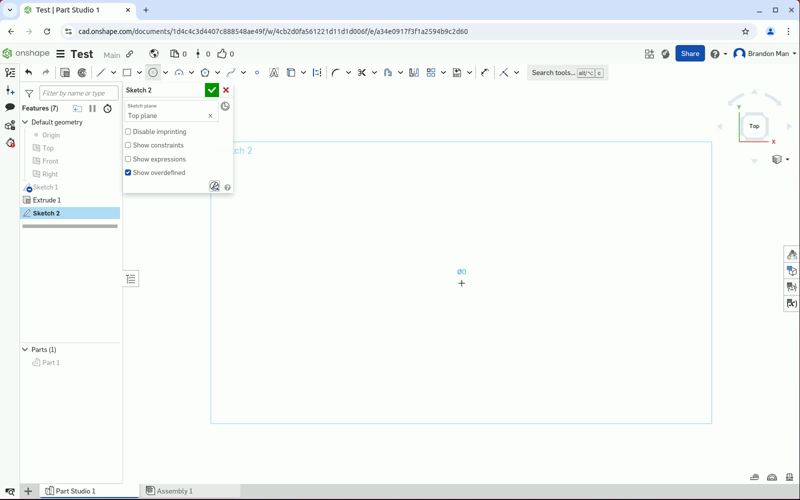
mouse_move(500, 282)
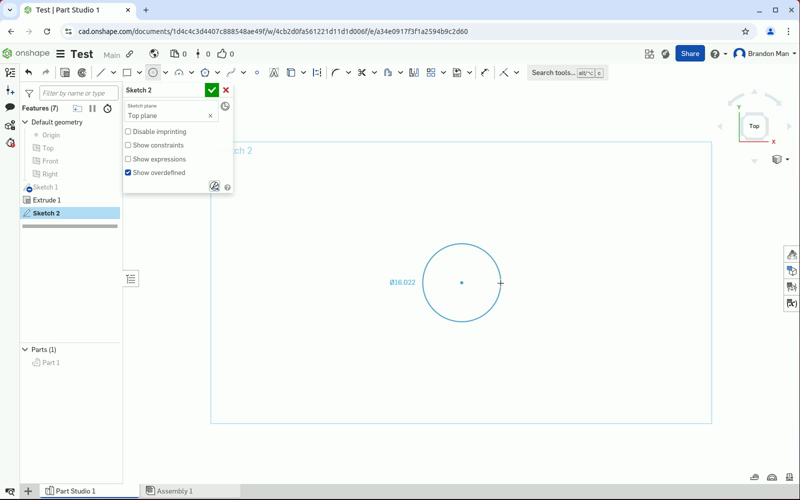
click(500, 282)
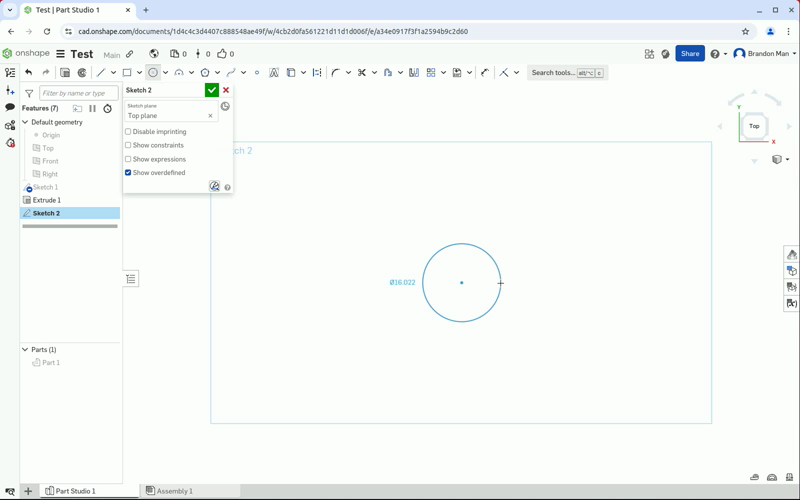
key(esc)
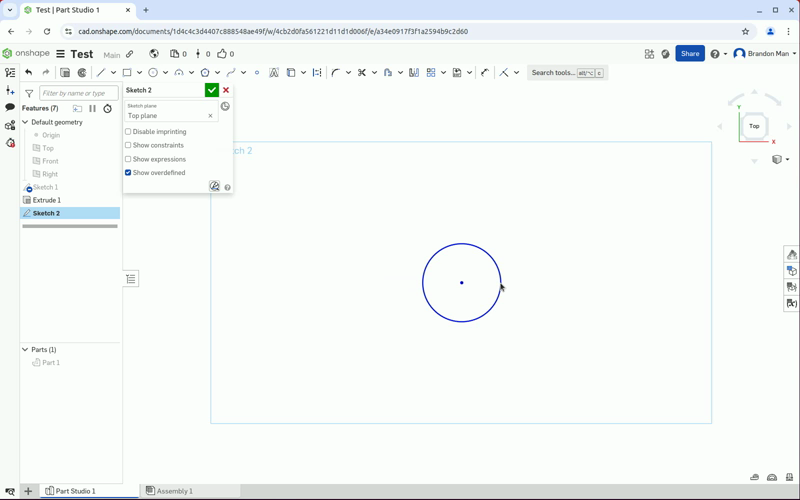
key(c)
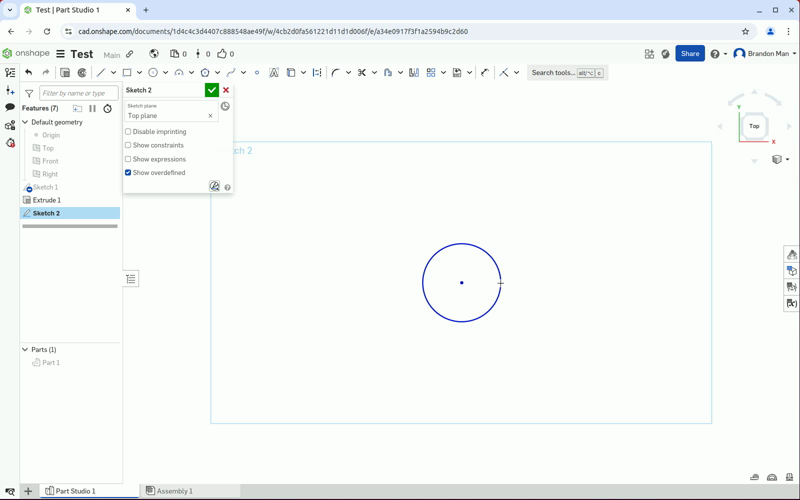
key_down(shift)
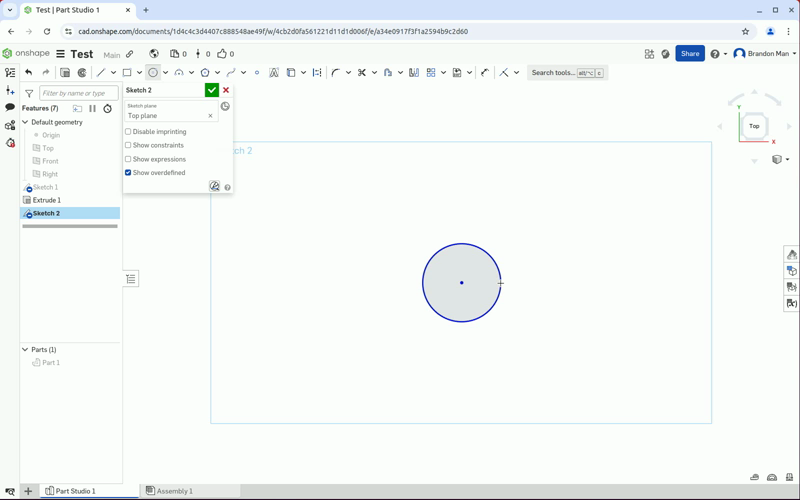
mouse_move(461, 282)
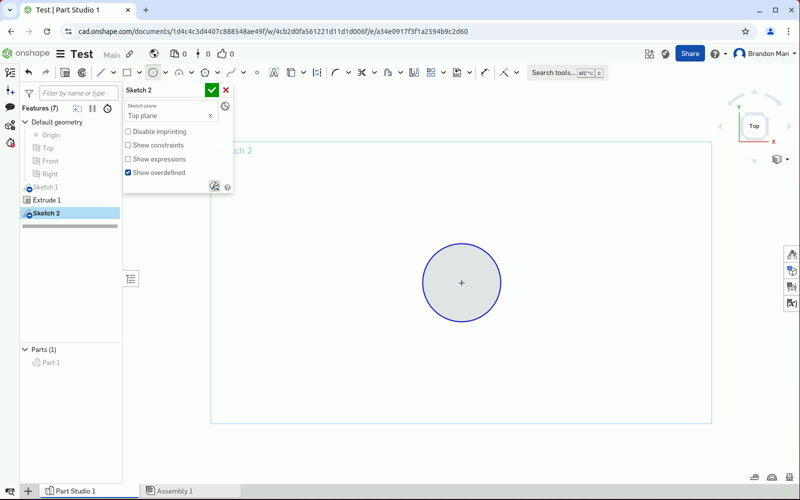
click(461, 282)
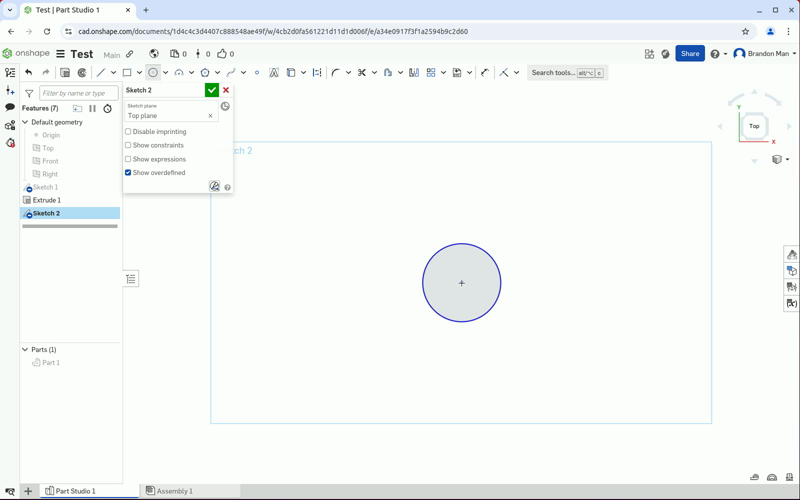
key_up(shift)
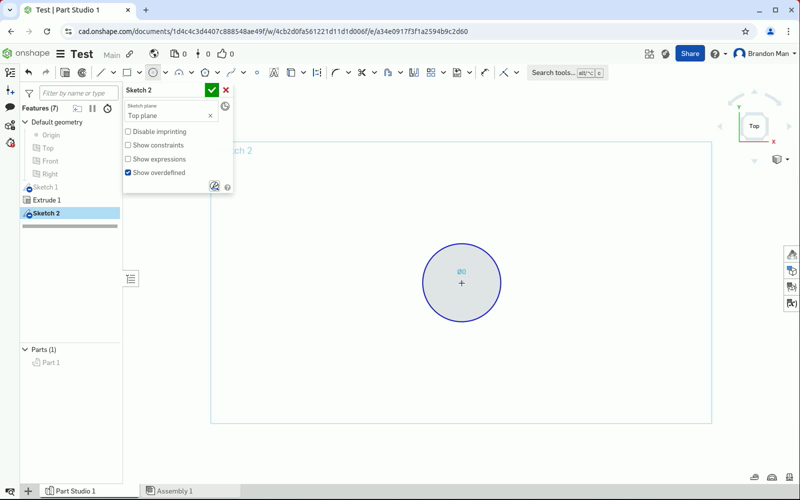
mouse_move(495, 282)
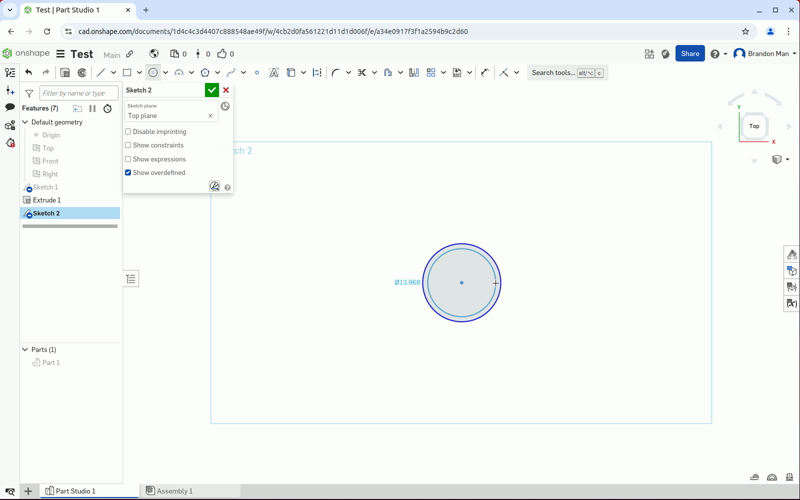
click(495, 282)
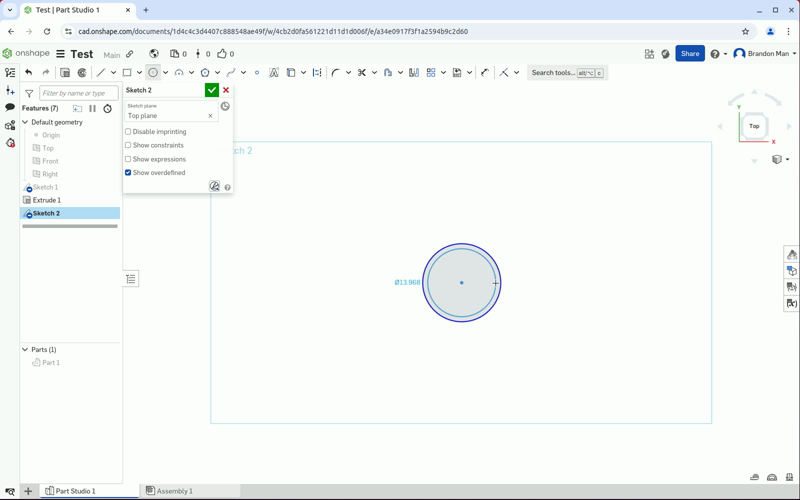
key(esc)
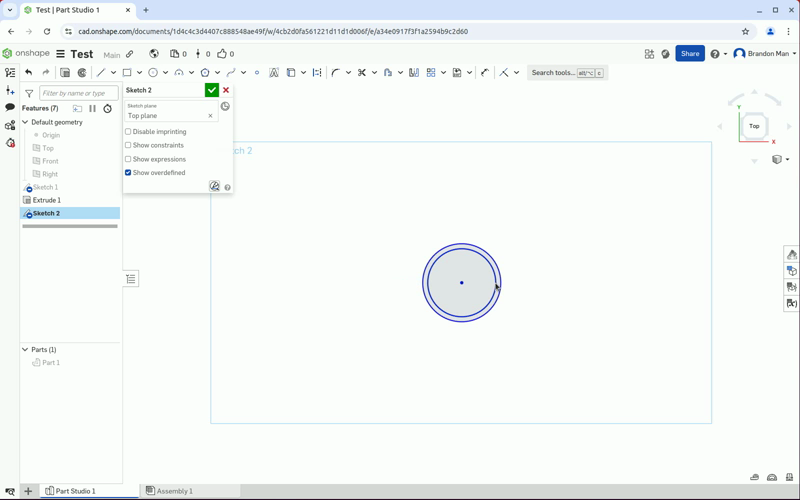
mouse_move(490, 260)
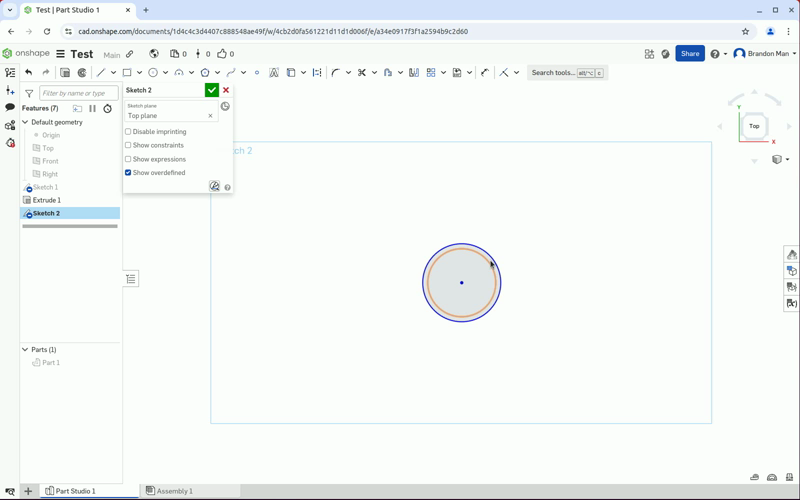
scroll(6)
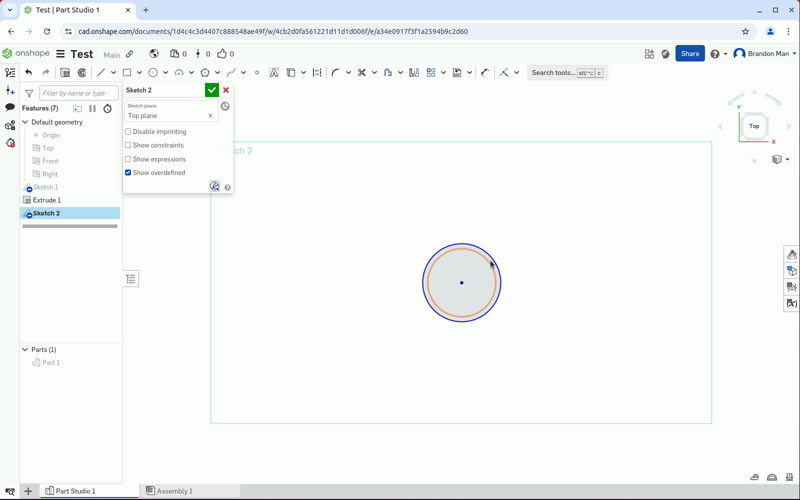
scroll(6)
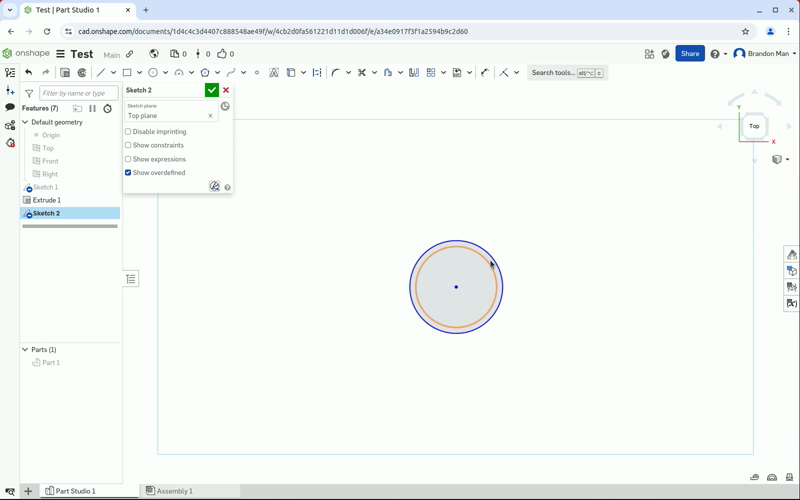
scroll(6)
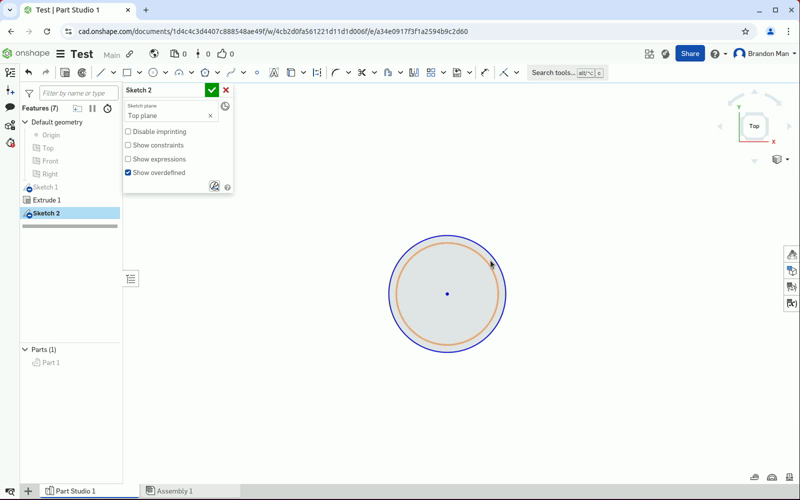
scroll(6)
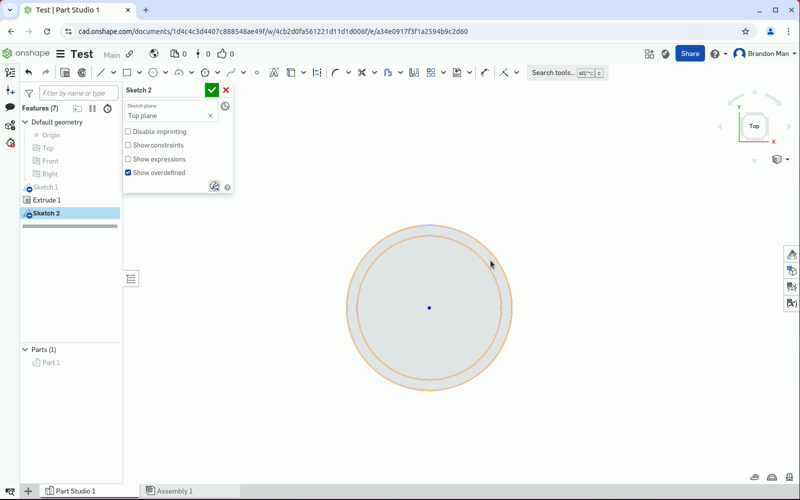
scroll(6)
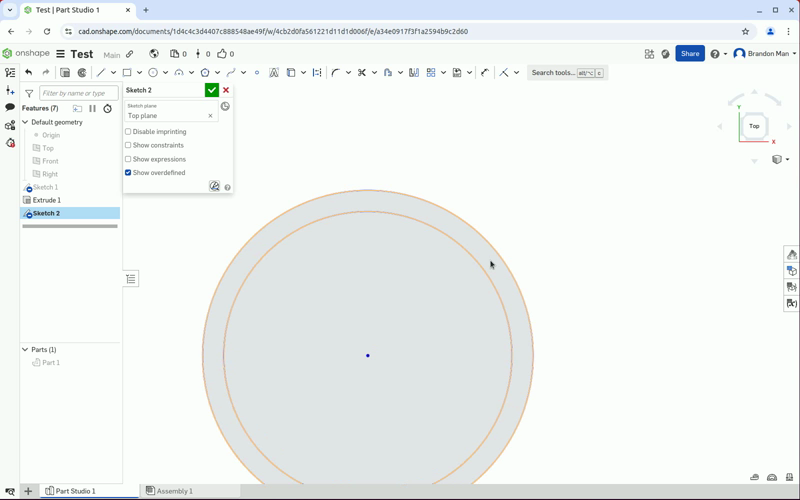
scroll(6)
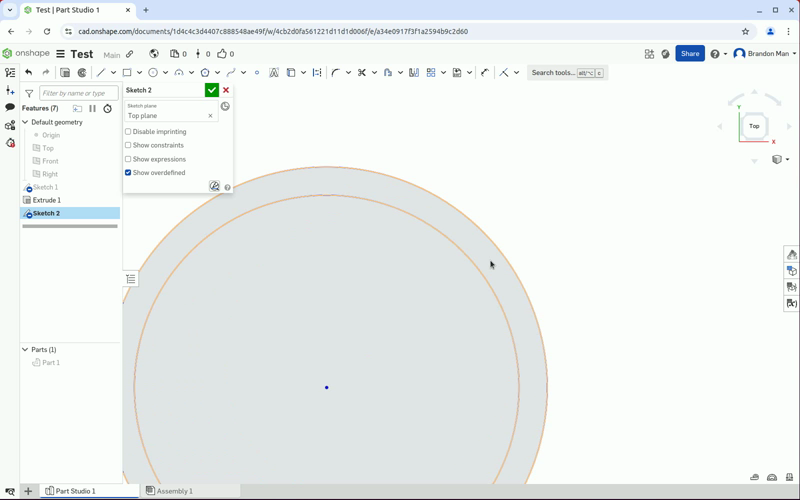
scroll(6)
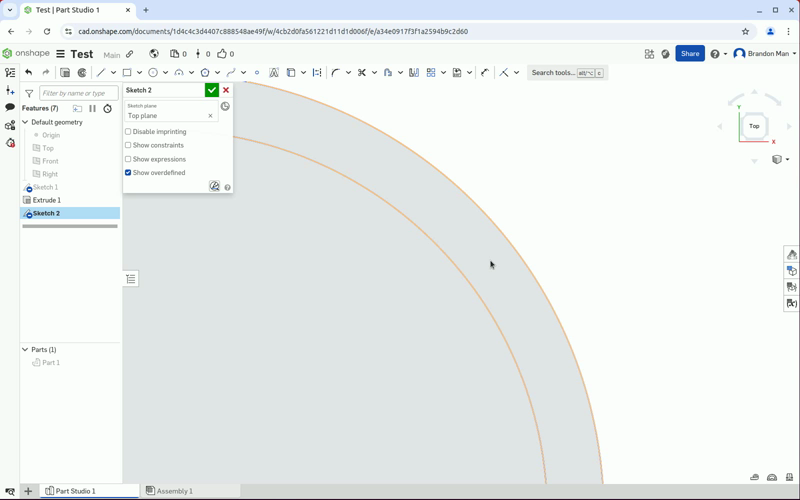
click(490, 260)
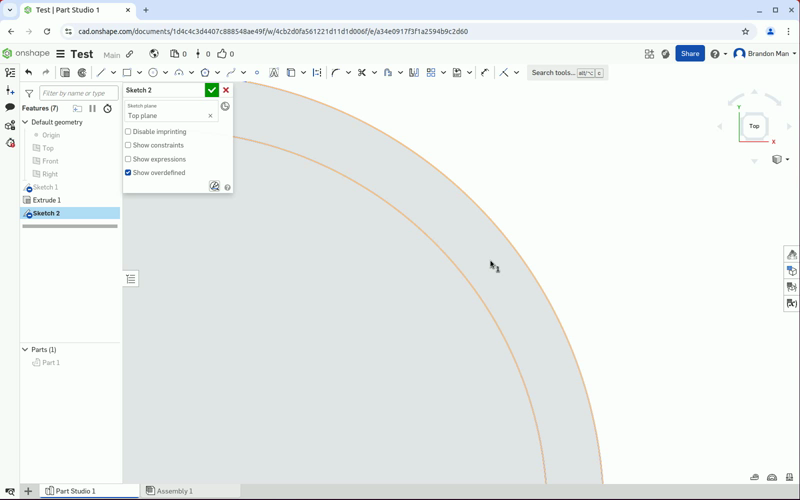
scroll(-6)
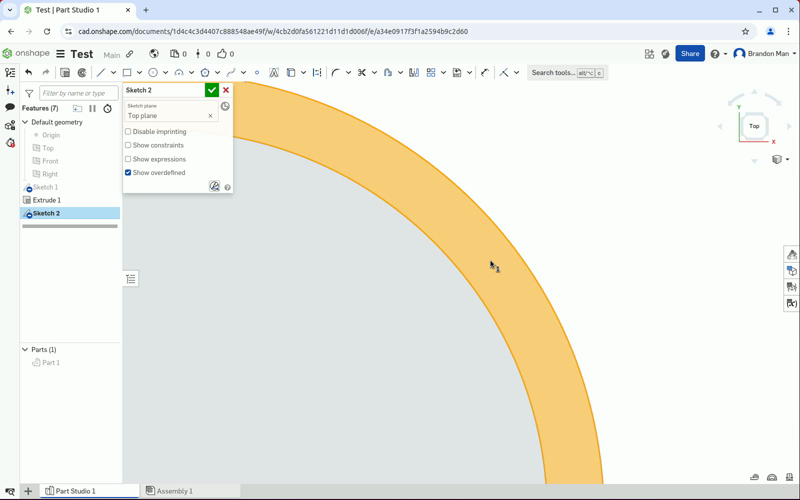
scroll(-6)
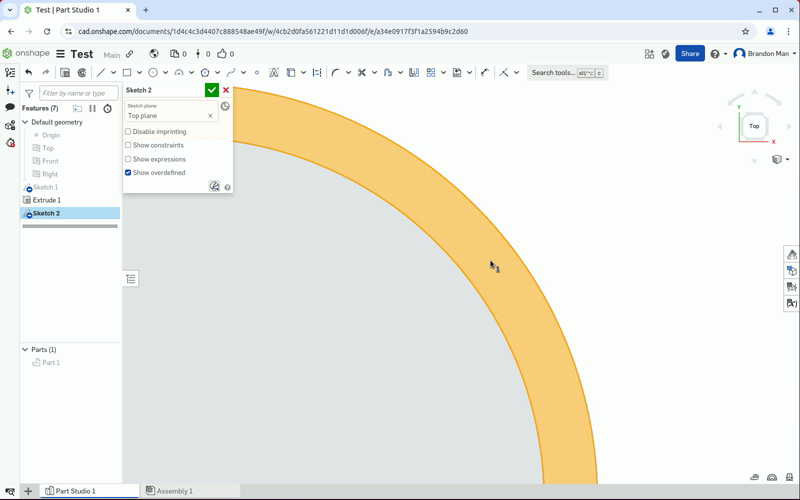
scroll(-6)
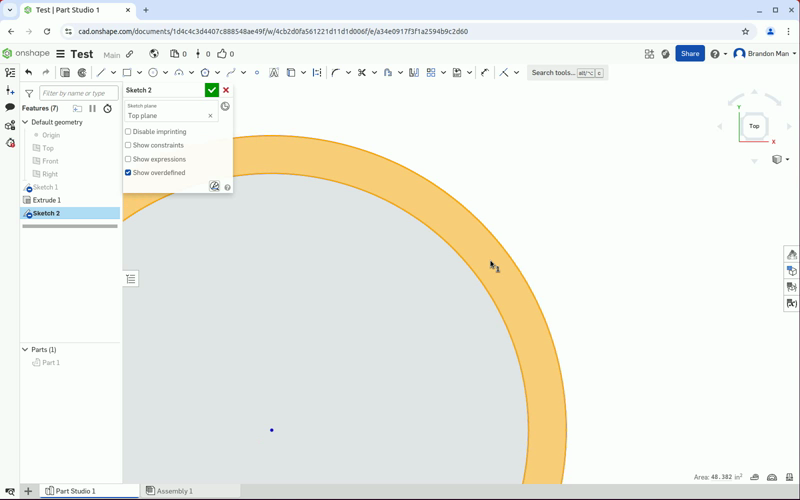
scroll(-6)
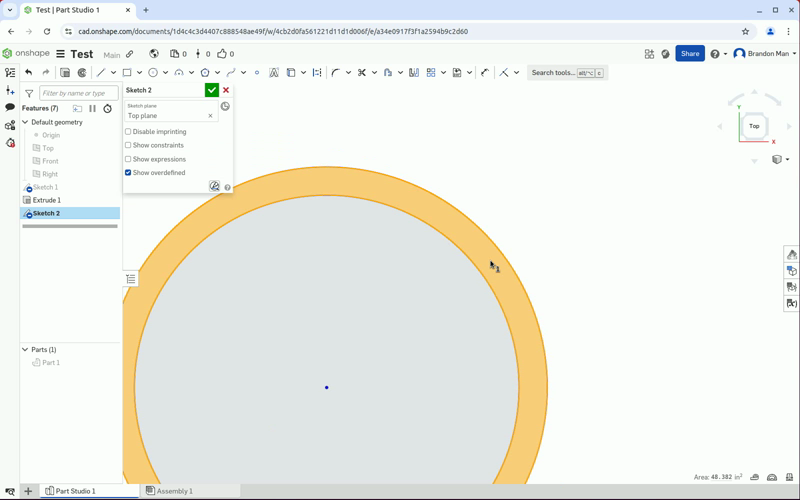
scroll(-6)
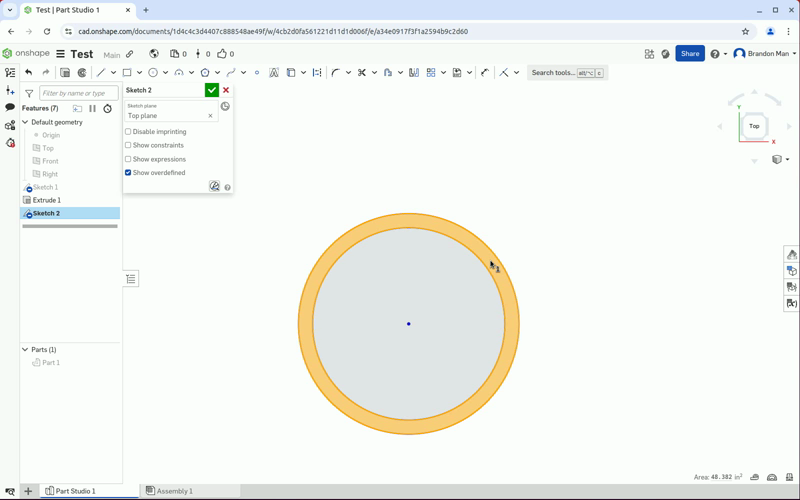
scroll(-6)
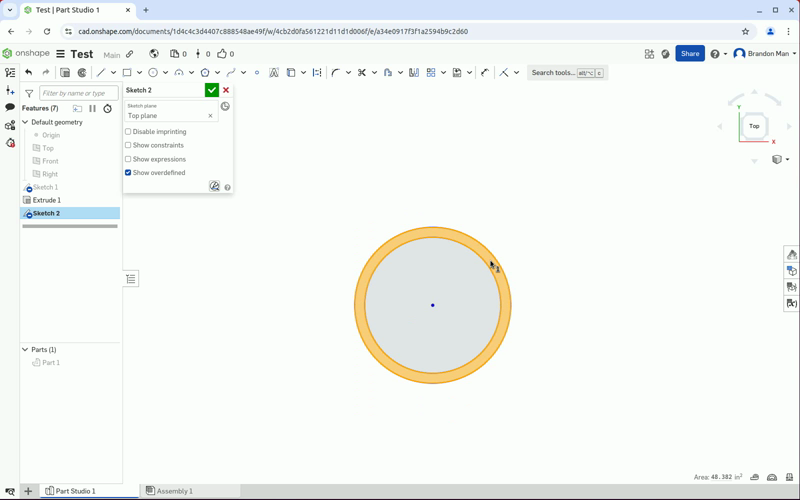
scroll(-6)
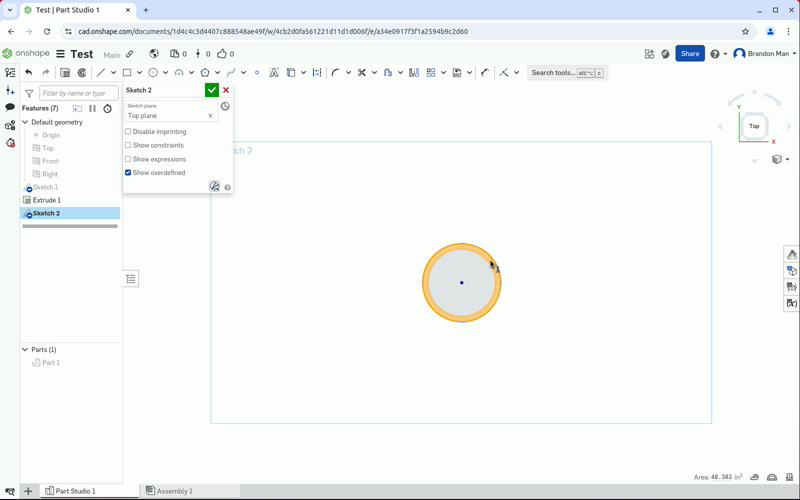
mouse_move(73, 352)
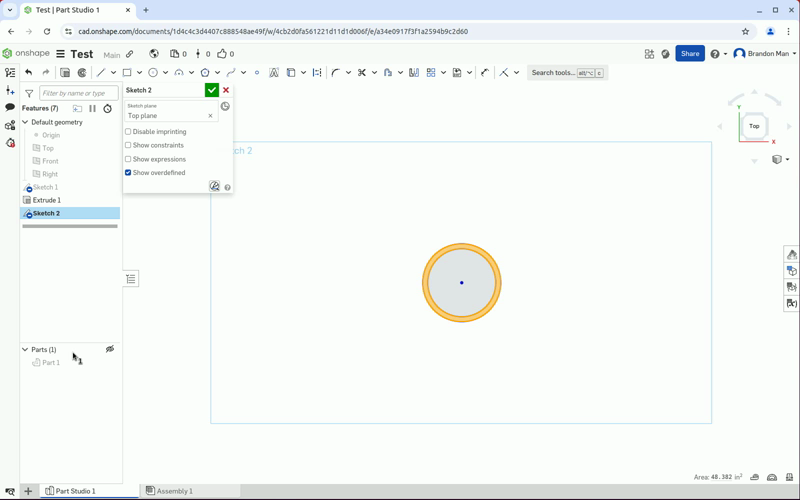
key(shift+y)
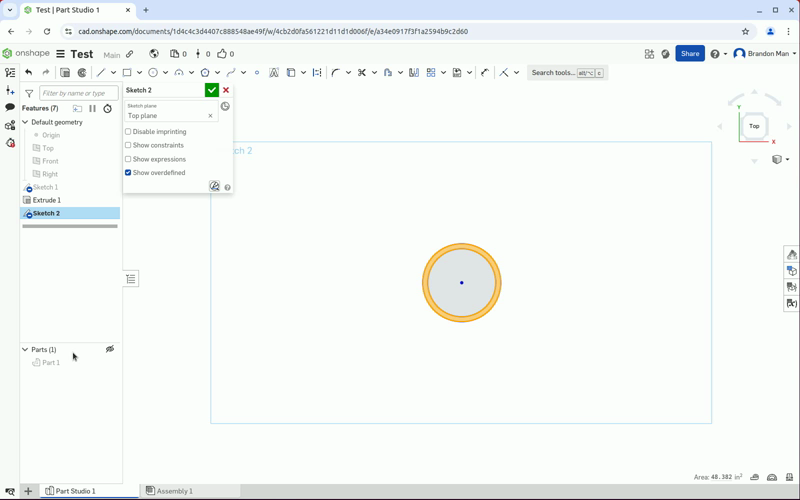
key(shift+e)
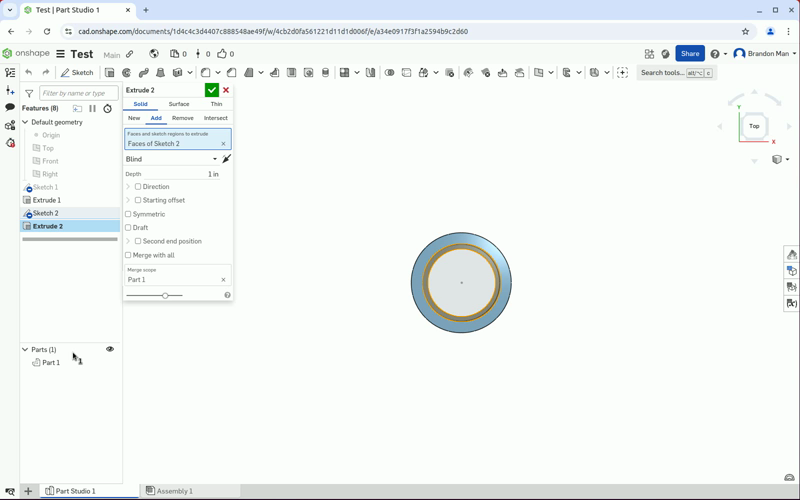
mouse_move(143, 106)
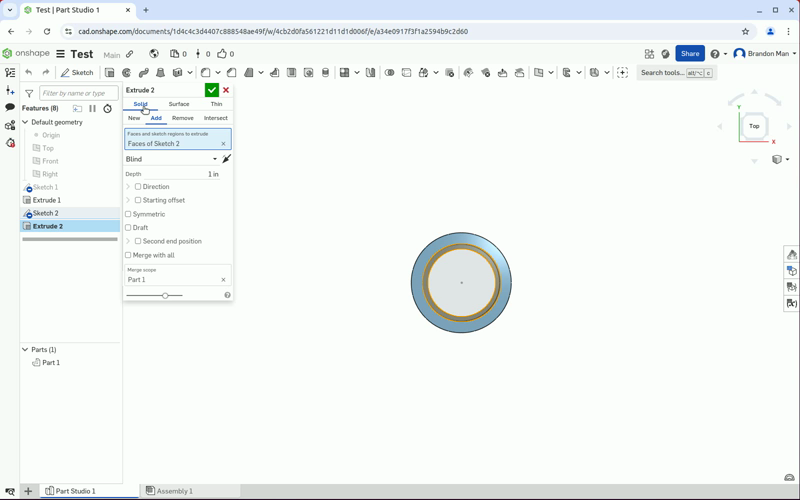
click(143, 106)
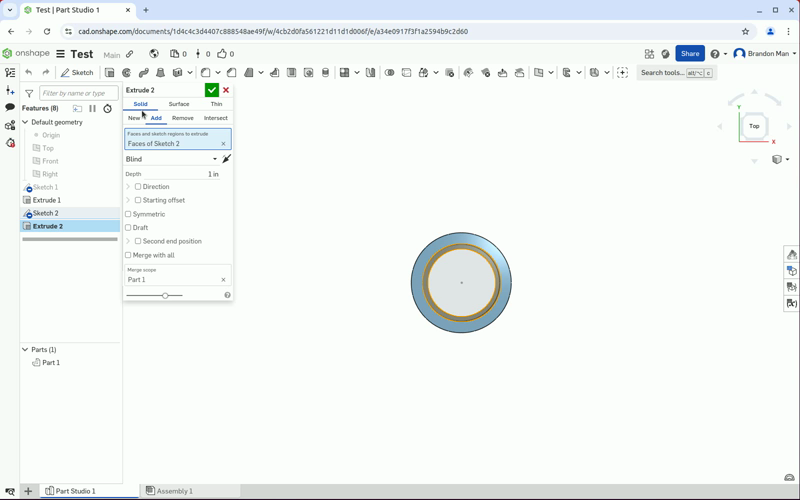
mouse_move(137, 120)
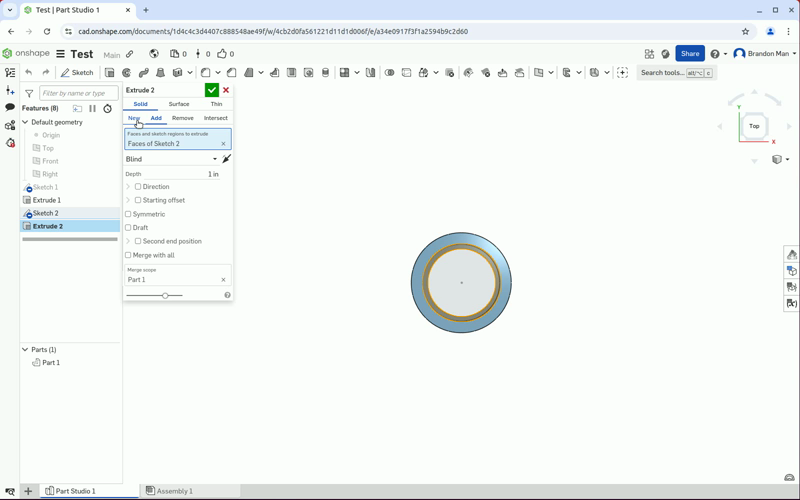
click(137, 120)
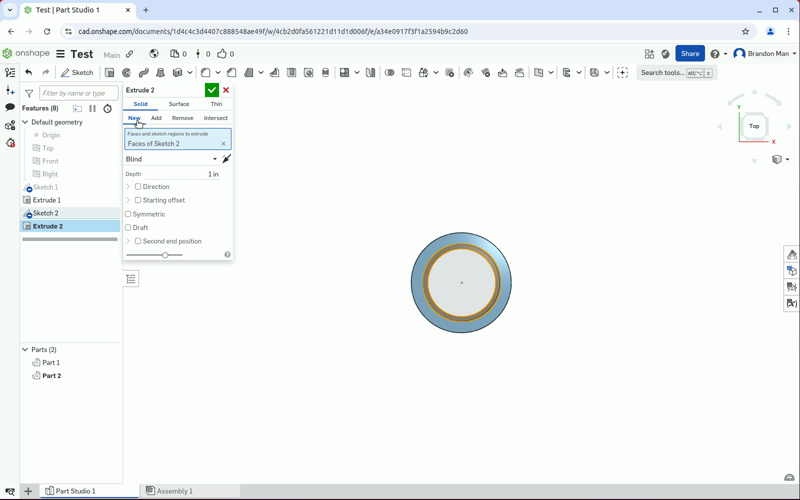
key(tab, 4)
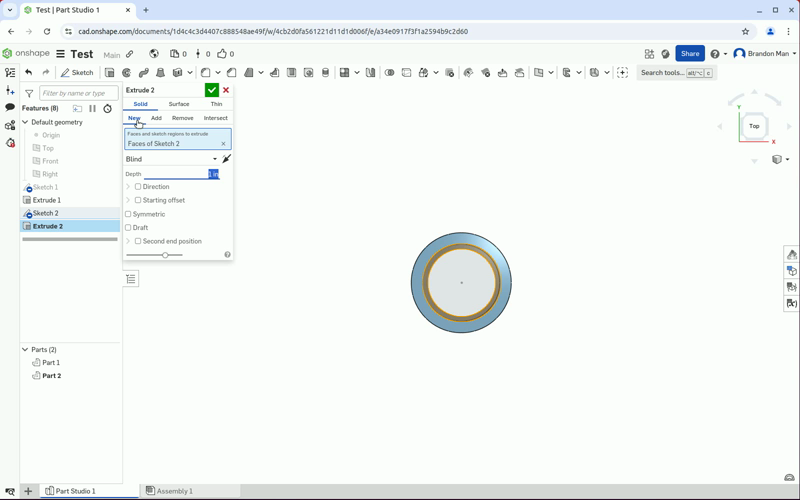
text(23.108)
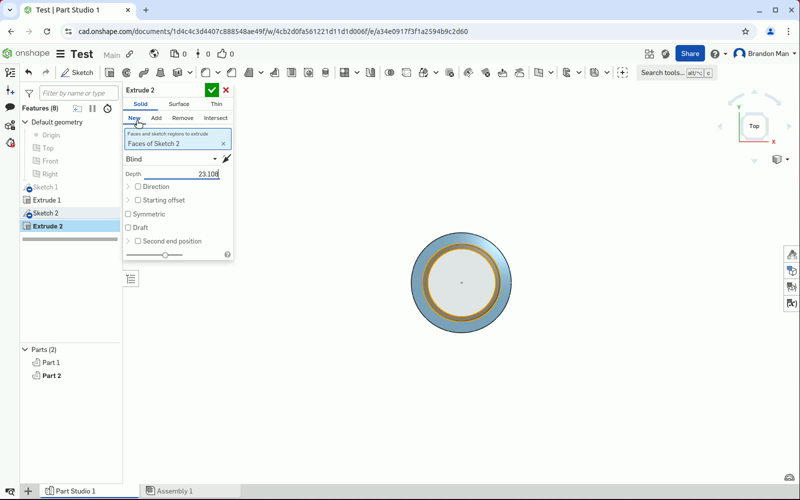
key(enter)
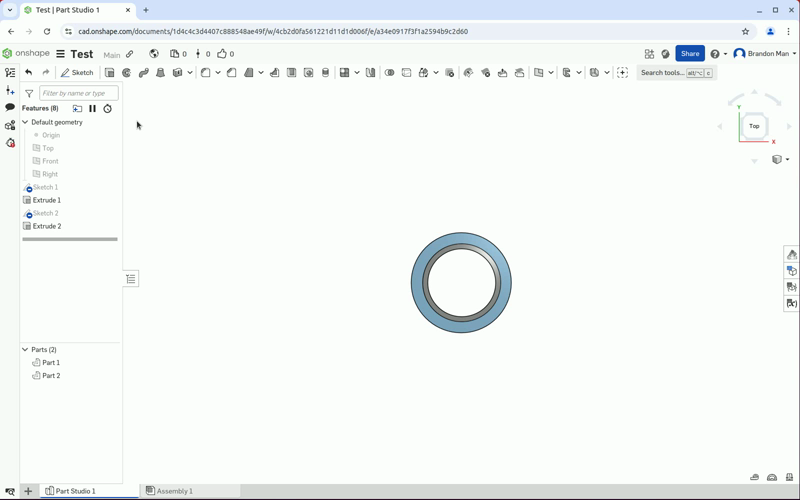
key(shift+h)
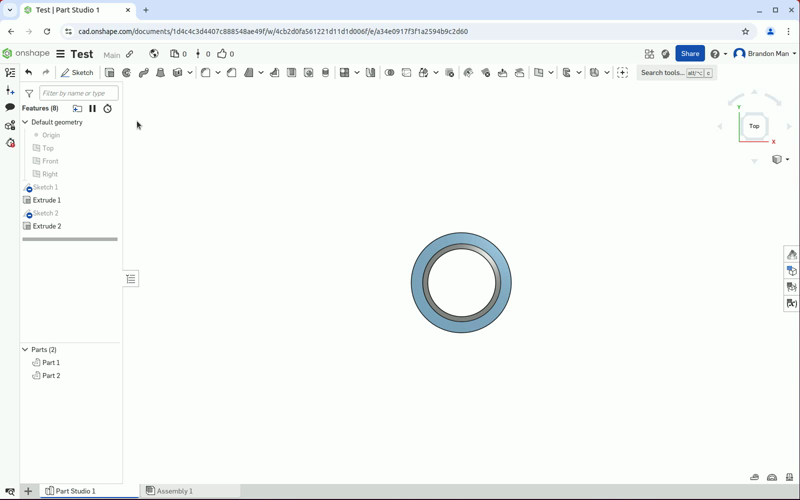
key(shift+h)
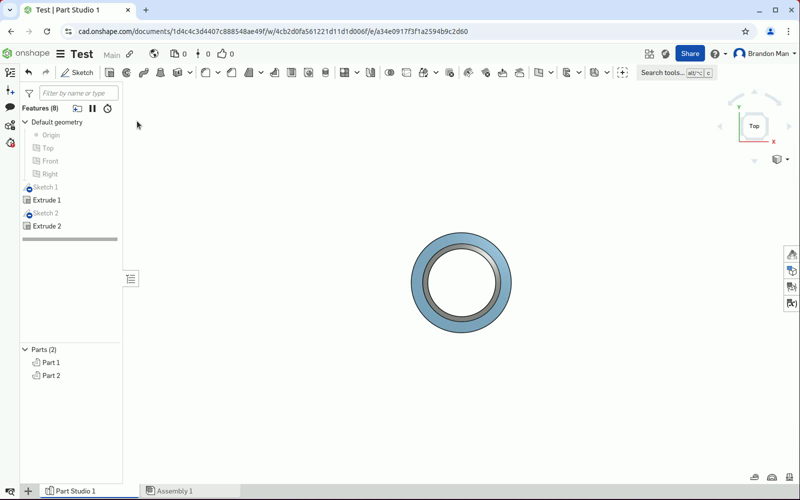
mouse_move(73, 189)
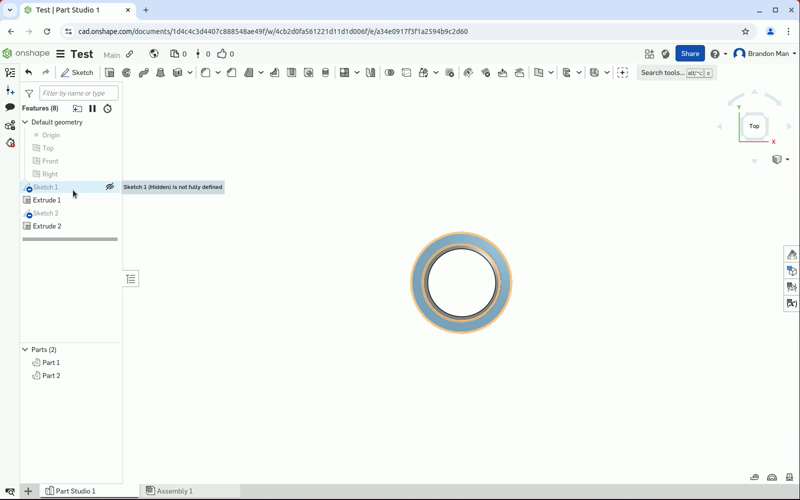
click(73, 189)
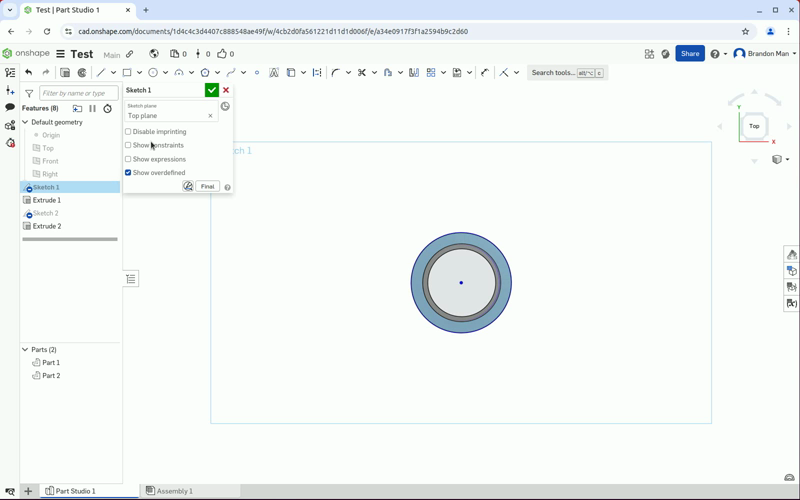
mouse_move(229, 92)
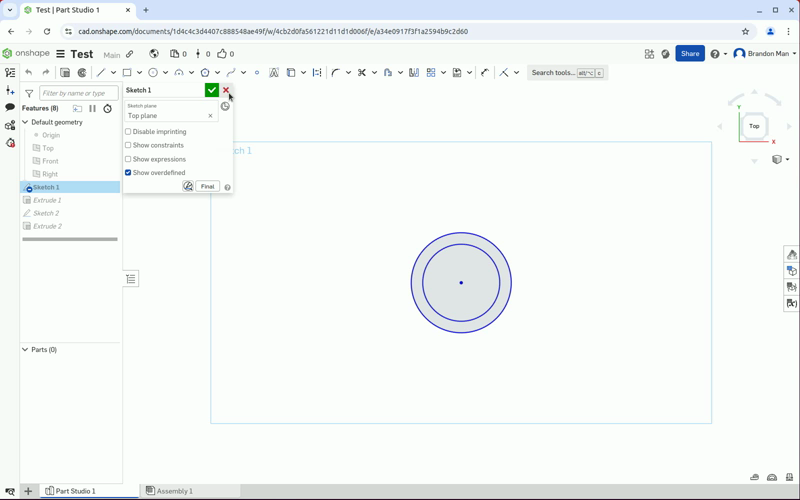
click(229, 92)
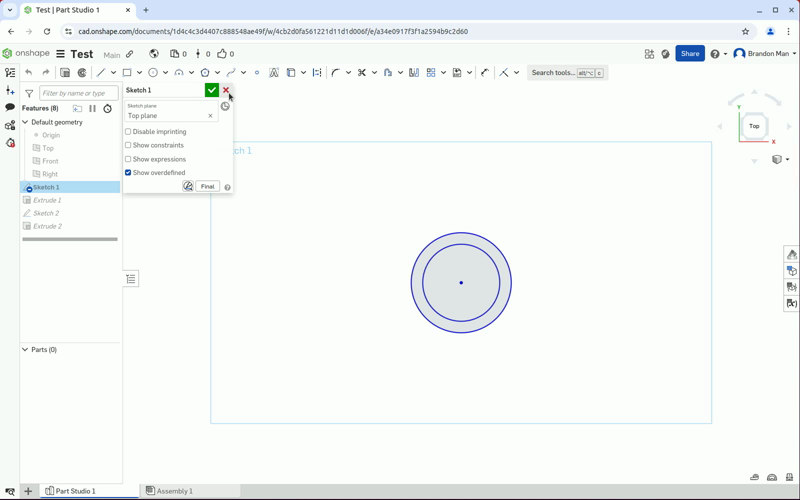
key(shift+s)
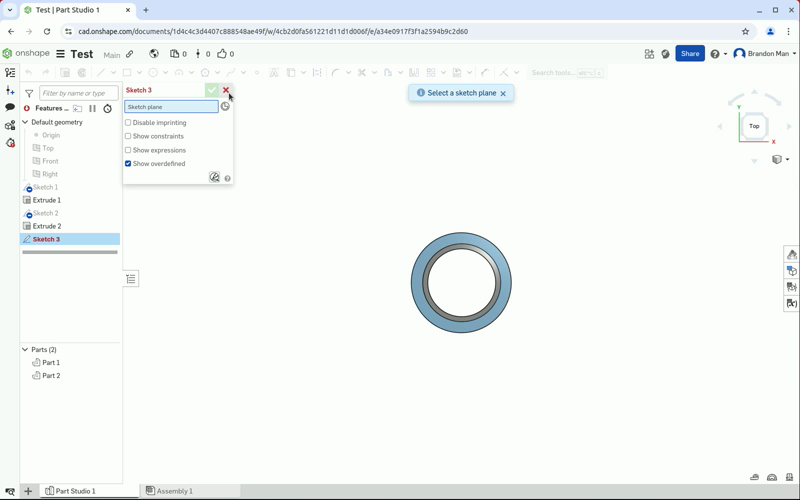
mouse_move(73, 150)
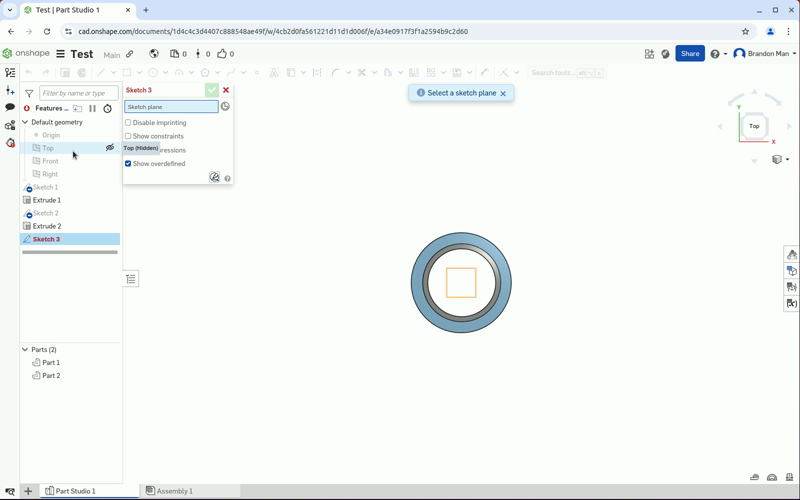
click(73, 150)
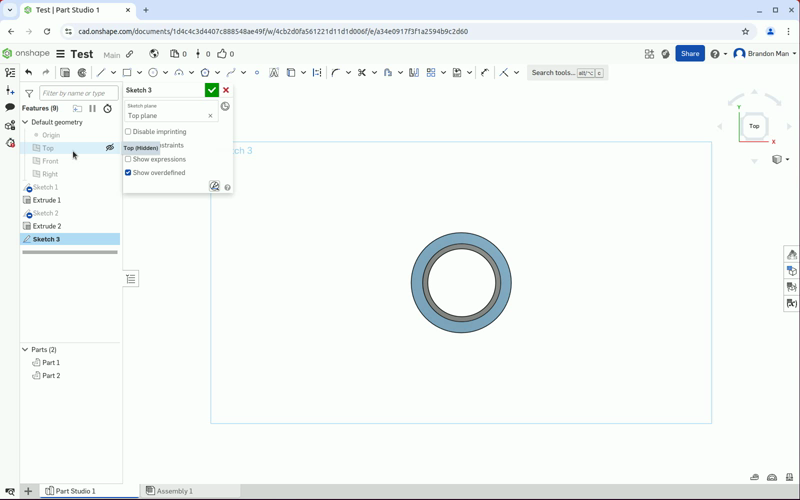
mouse_move(73, 352)
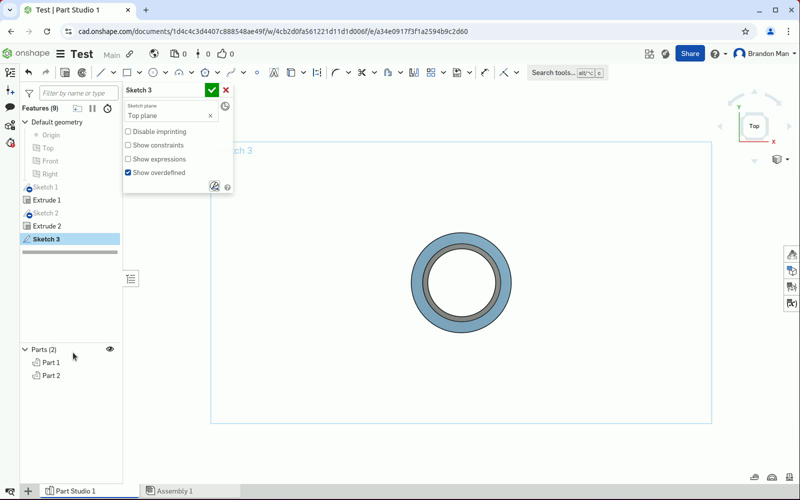
key(y)
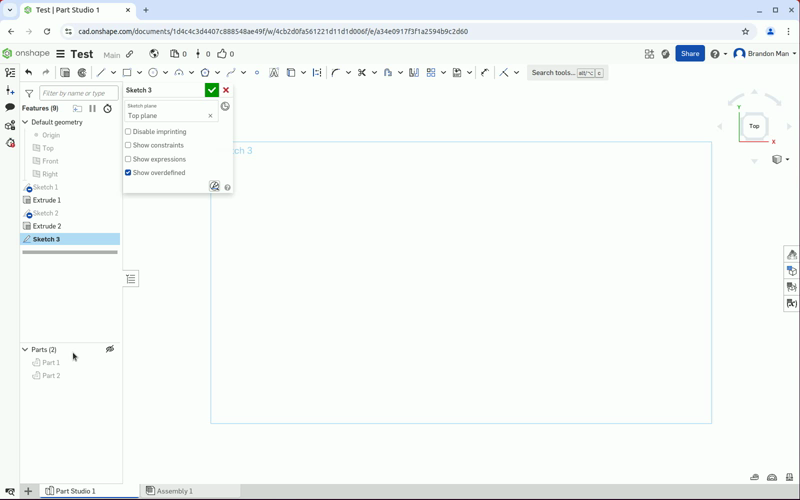
key(c)
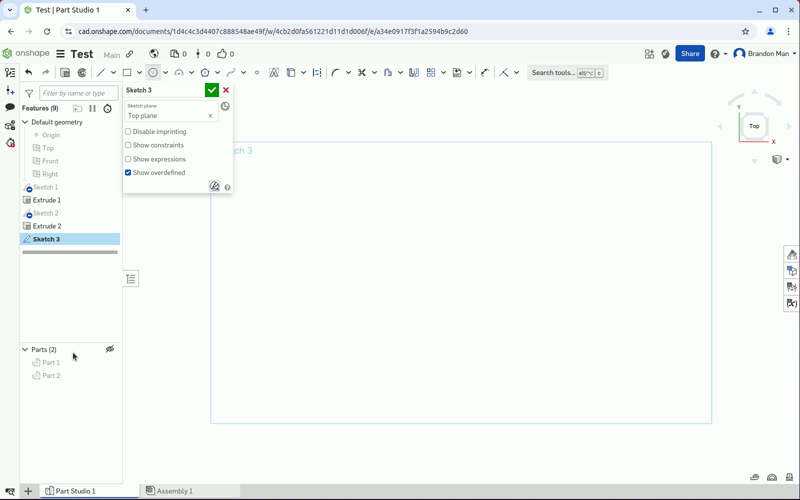
key_down(shift)
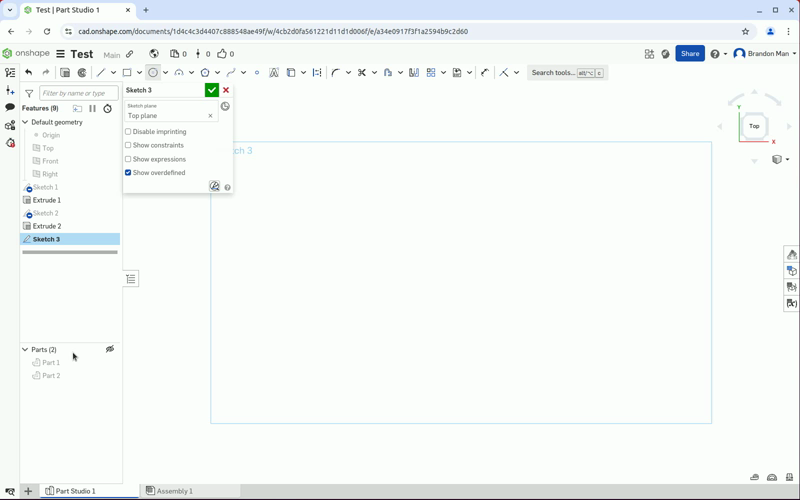
mouse_move(461, 282)
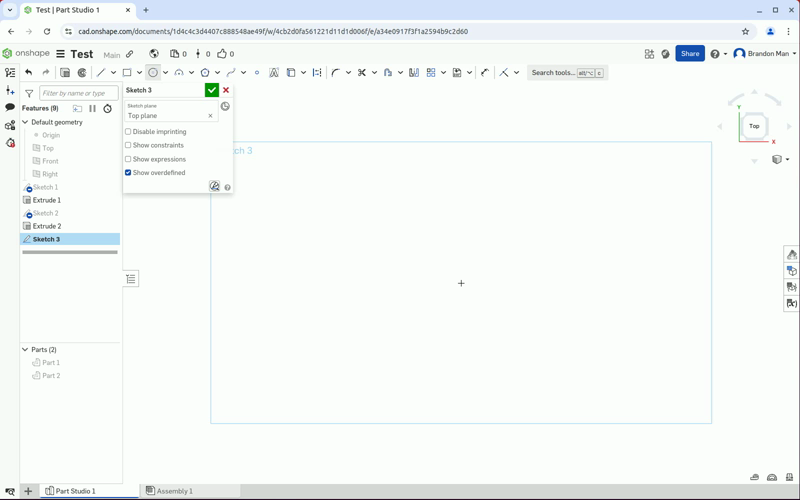
click(461, 282)
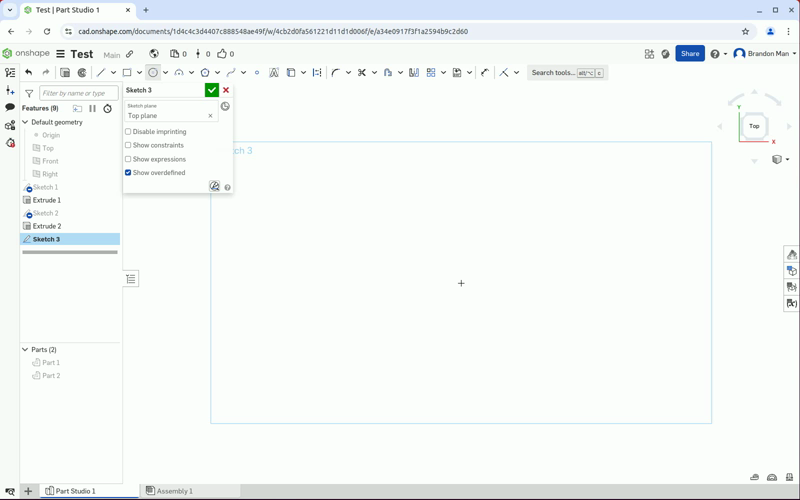
key_up(shift)
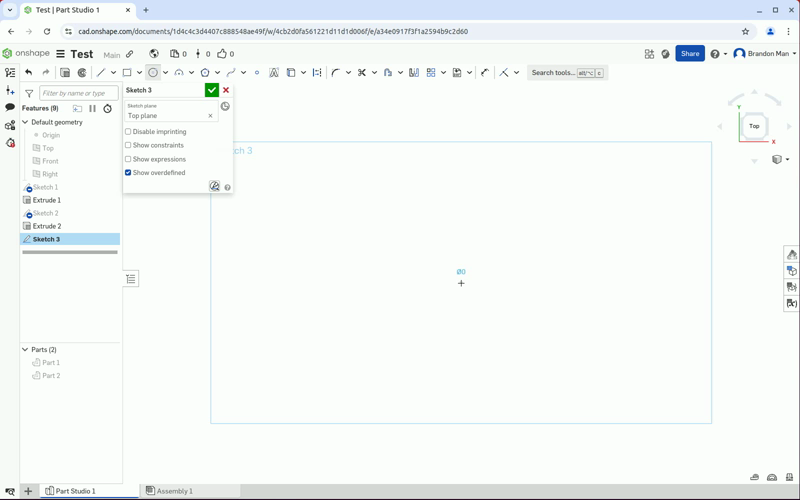
mouse_move(495, 282)
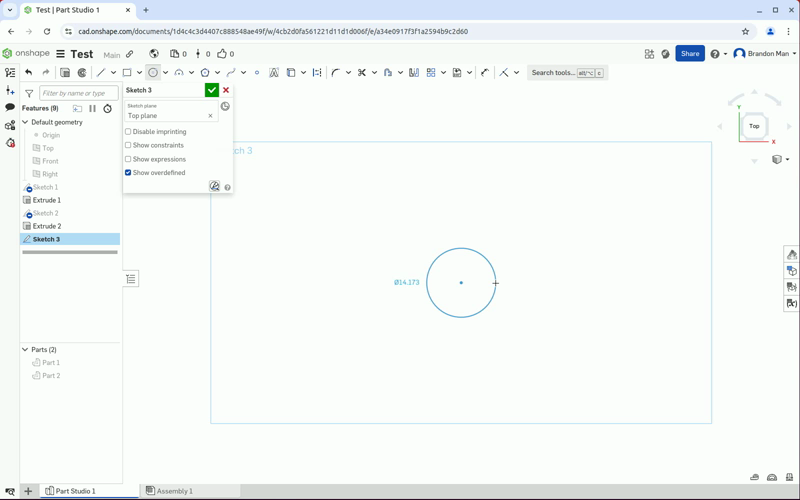
click(495, 282)
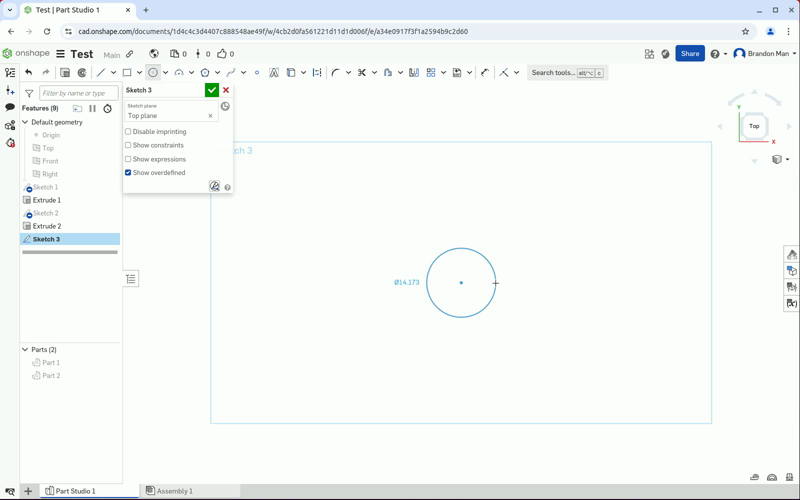
key(esc)
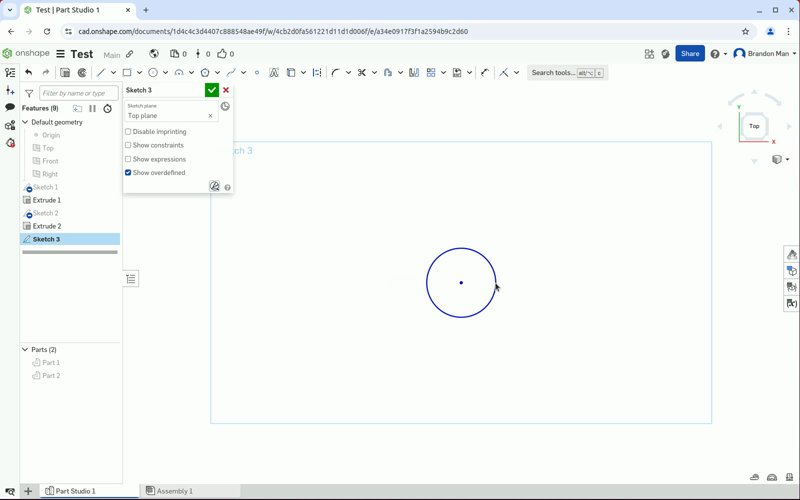
mouse_move(469, 293)
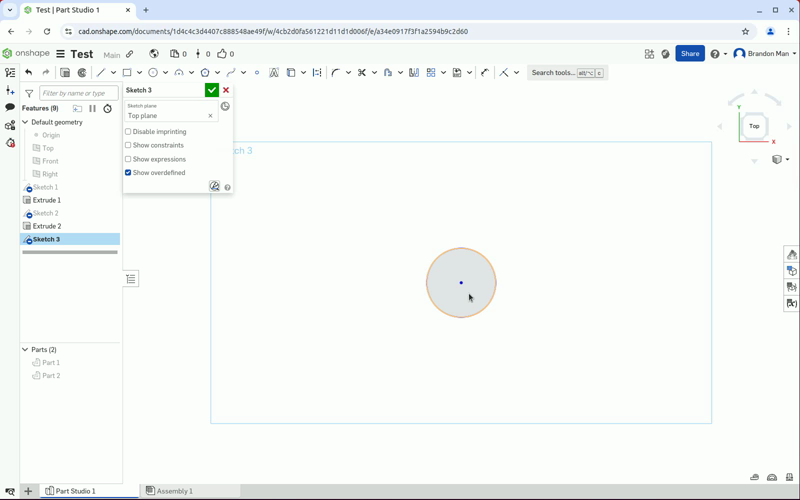
click(469, 293)
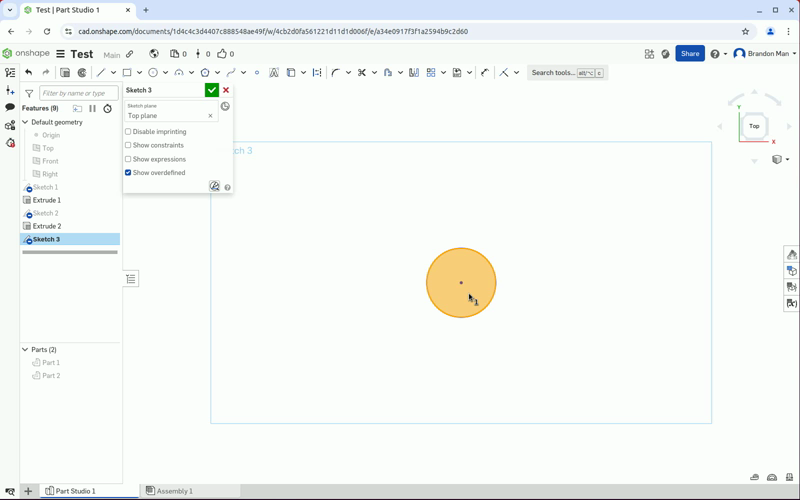
mouse_move(73, 352)
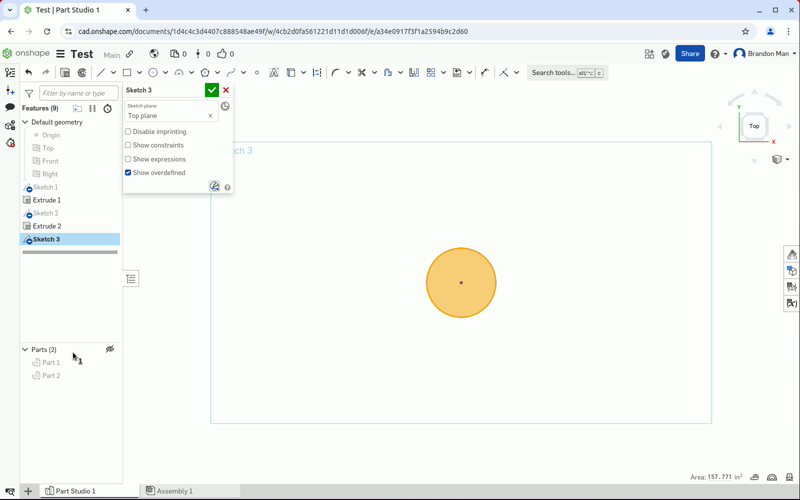
key(shift+y)
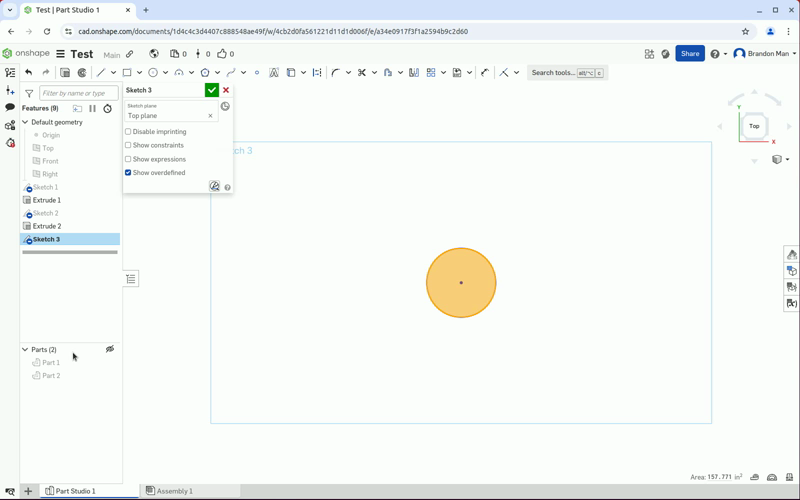
key(shift+e)
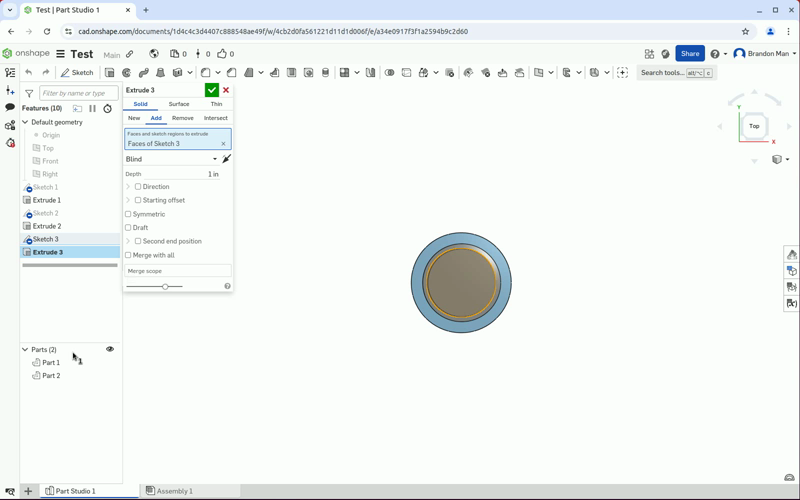
mouse_move(143, 106)
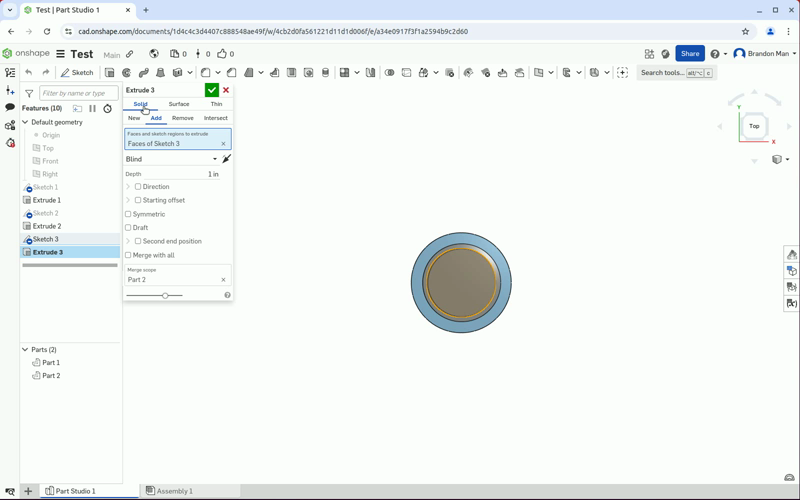
click(143, 106)
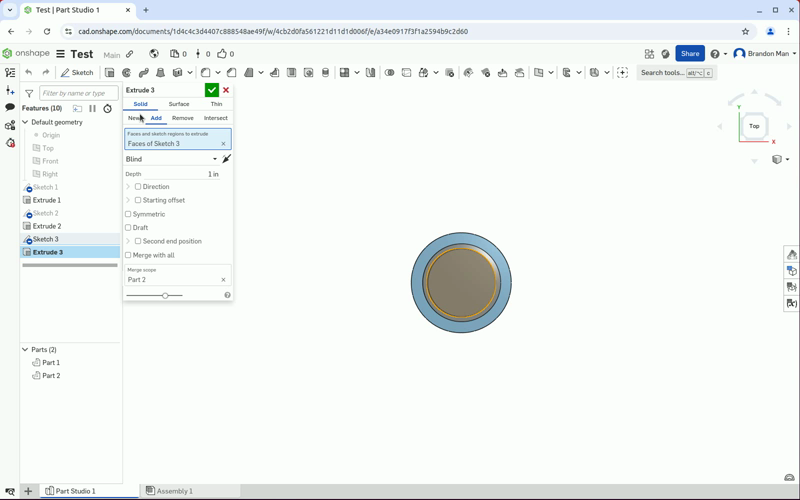
mouse_move(137, 120)
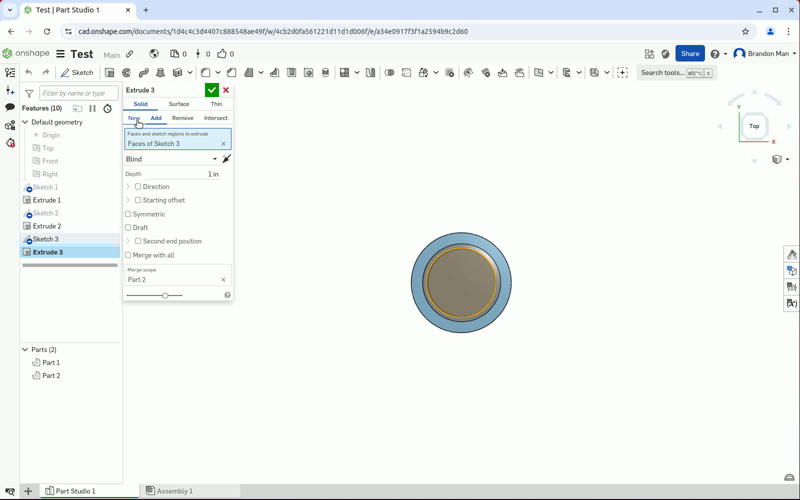
click(137, 120)
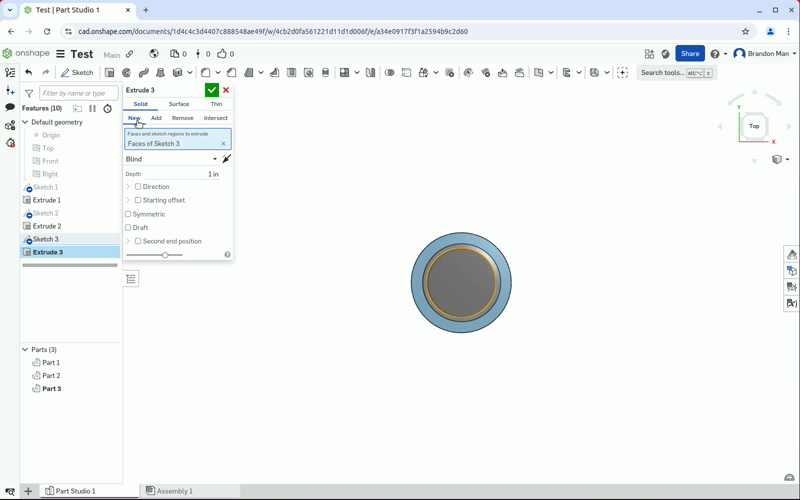
key(tab, 4)
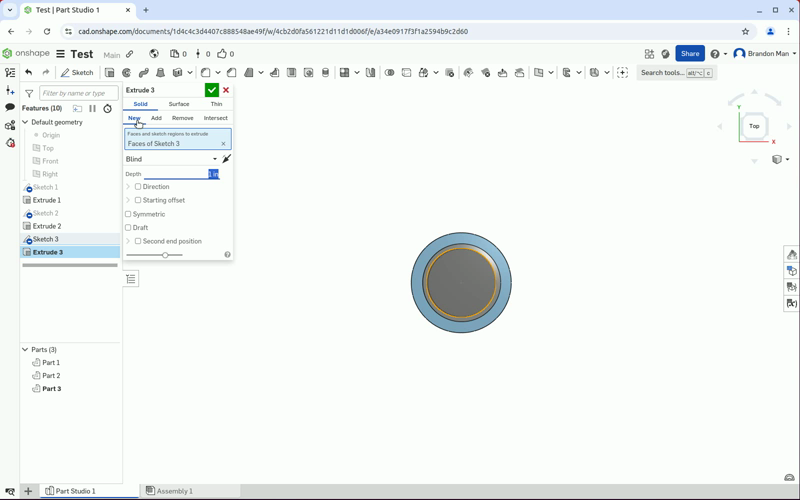
text(2.407)
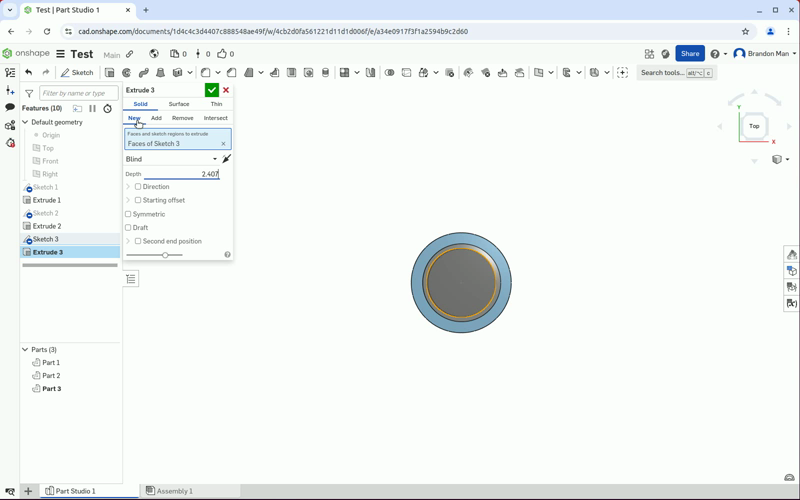
key(enter)
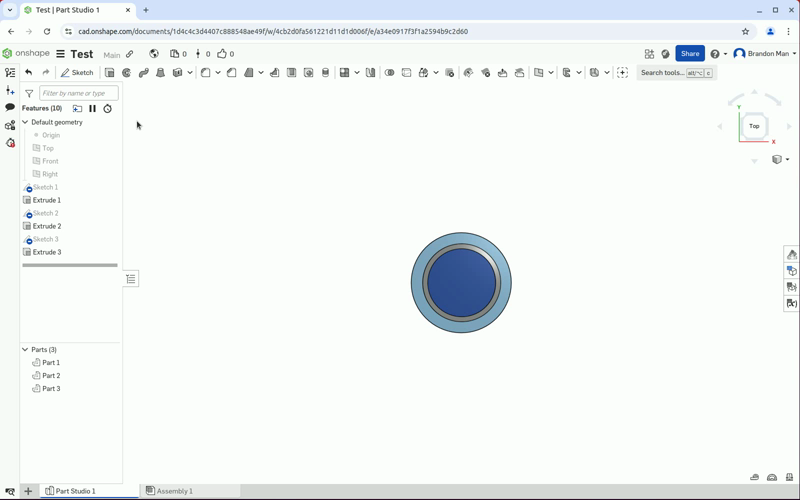
key(shift+h)
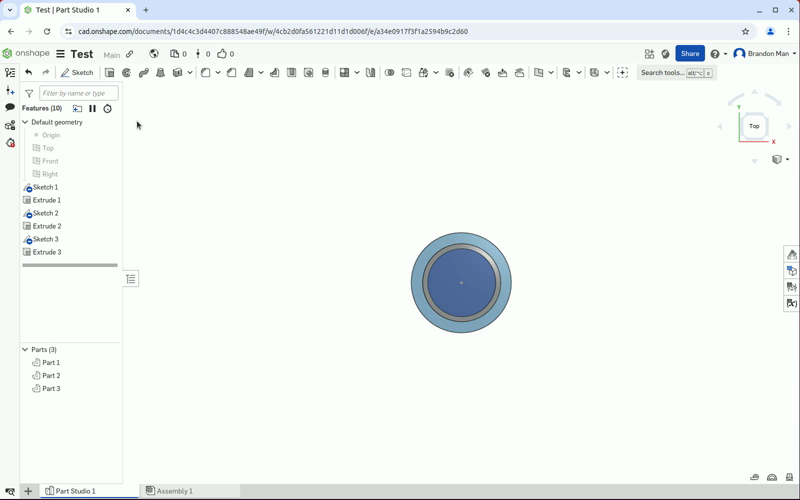
key(shift+h)
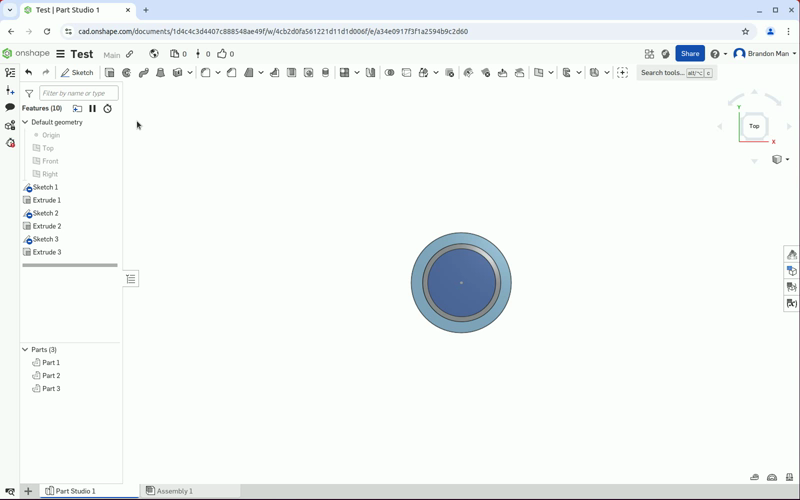
key(shift+7)
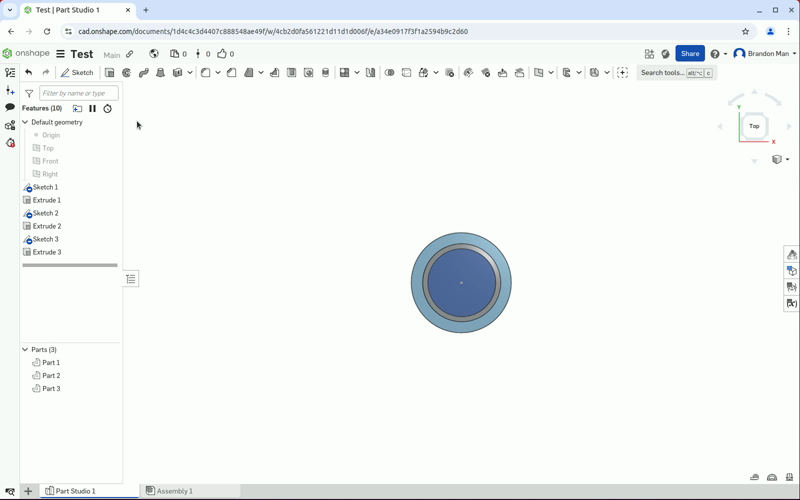
key(up, 3)
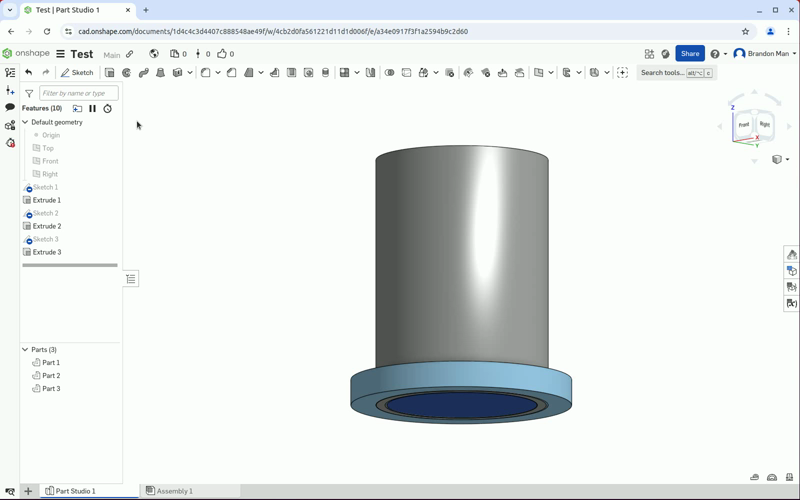
key(left, 3)
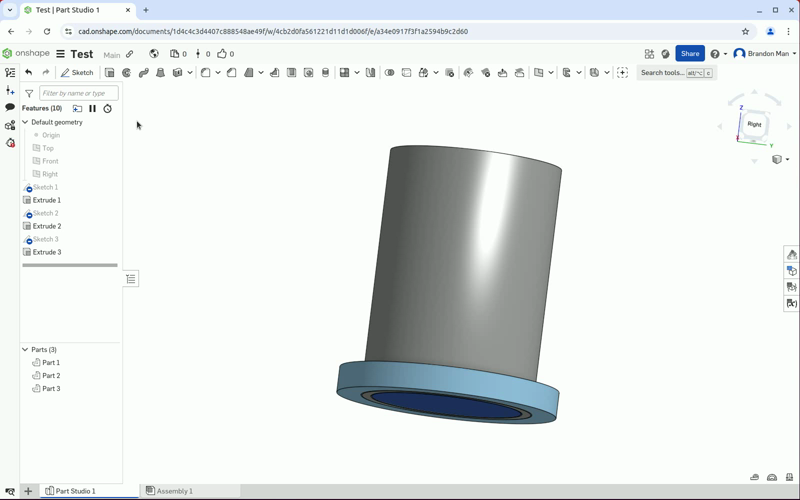
key(right, 3)
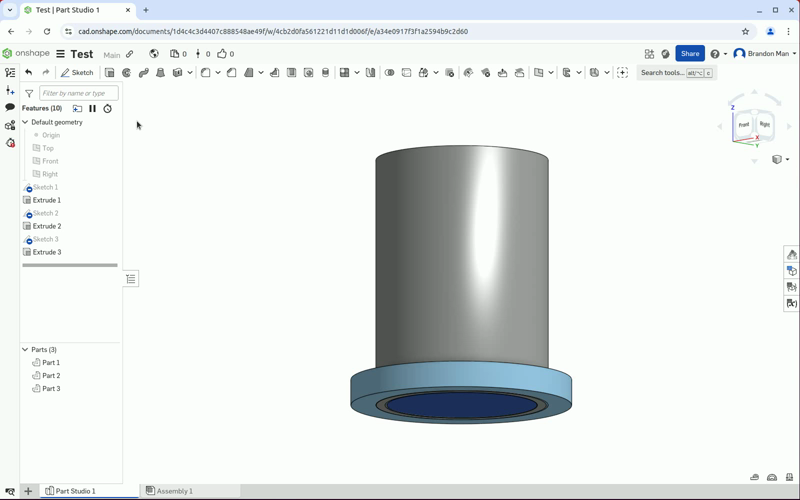
key(down, 3)
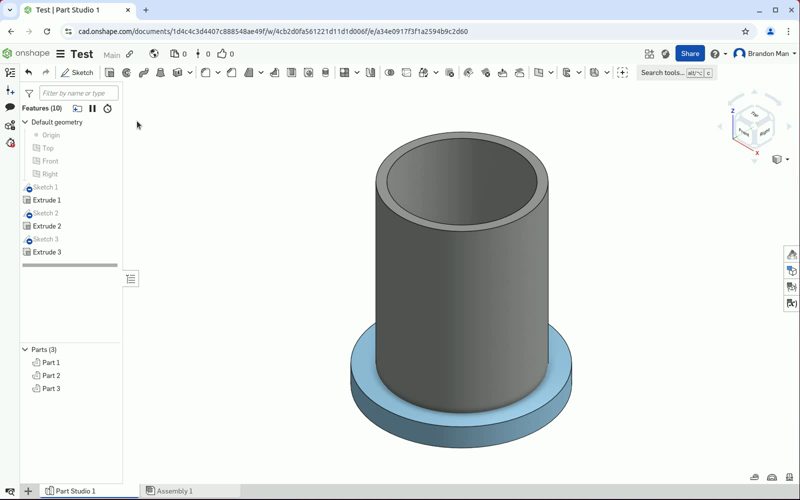
mouse_move(73, 189)
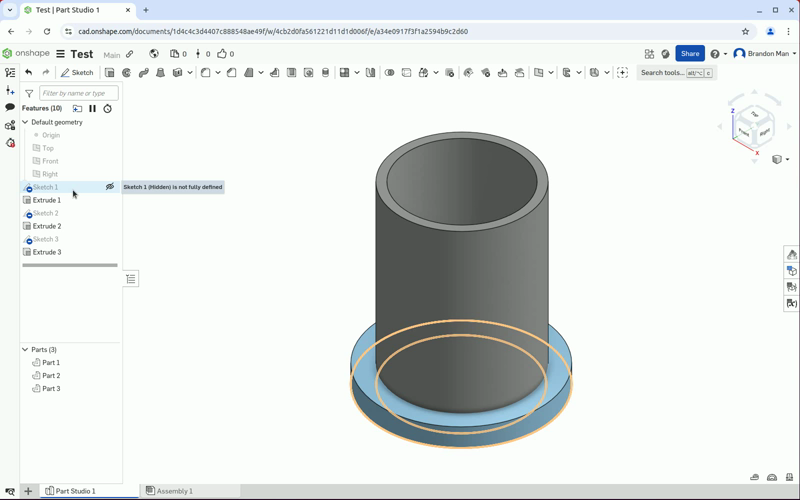
click(73, 189)